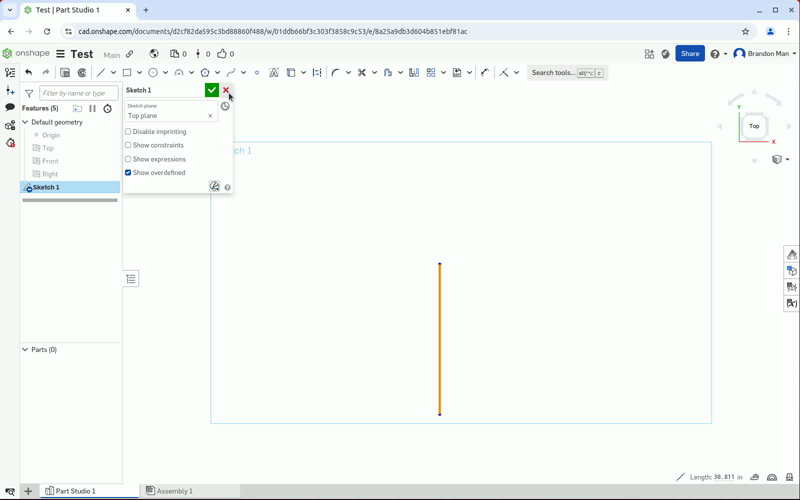
key(shift+h)
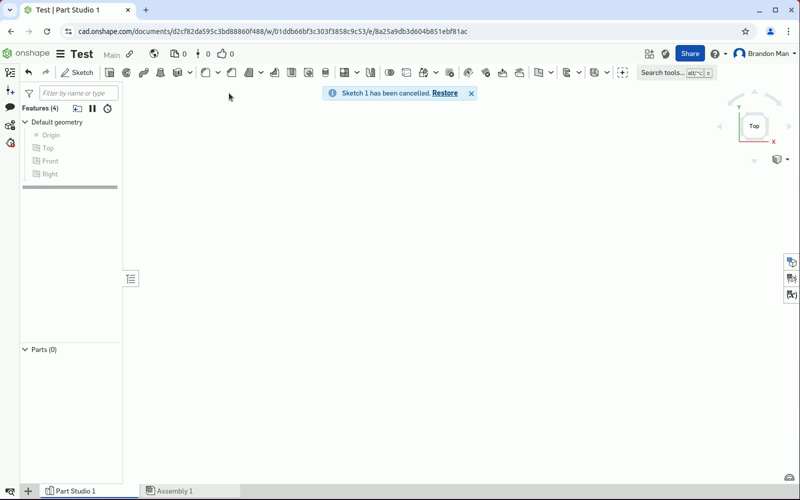
mouse_move(73, 352)
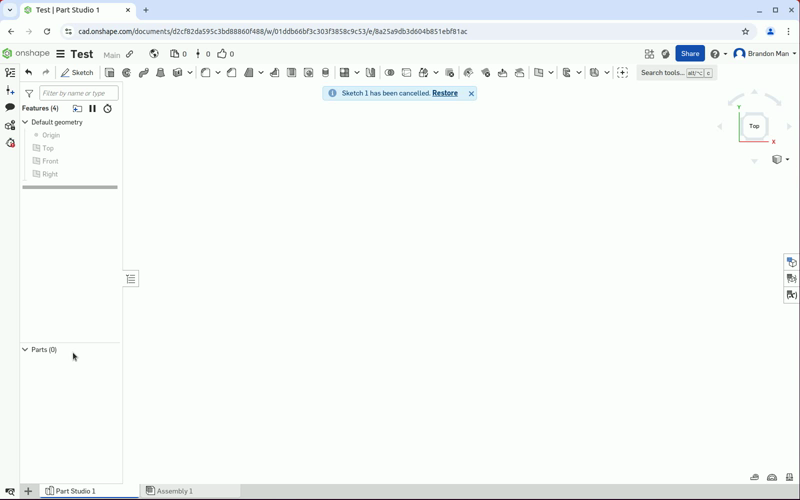
key(y)
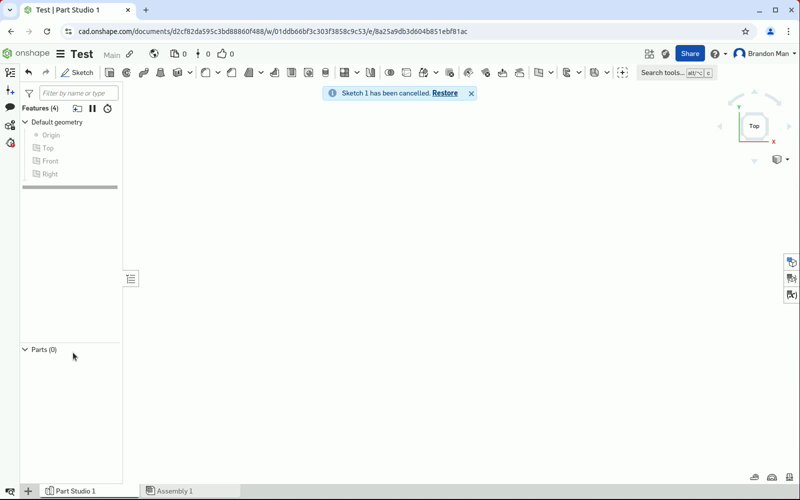
key(shift+p)
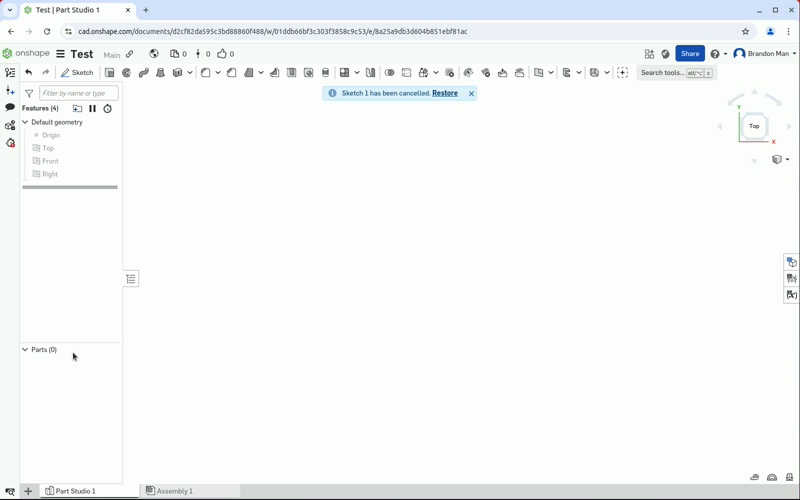
key(space)
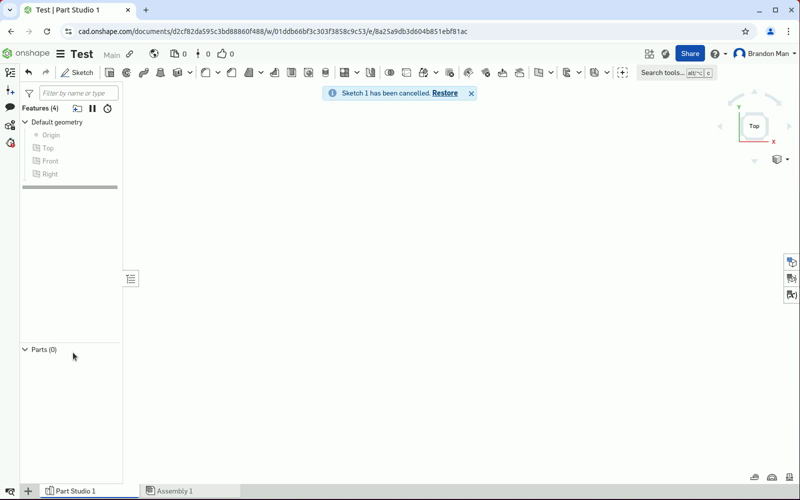
key_down(shift)
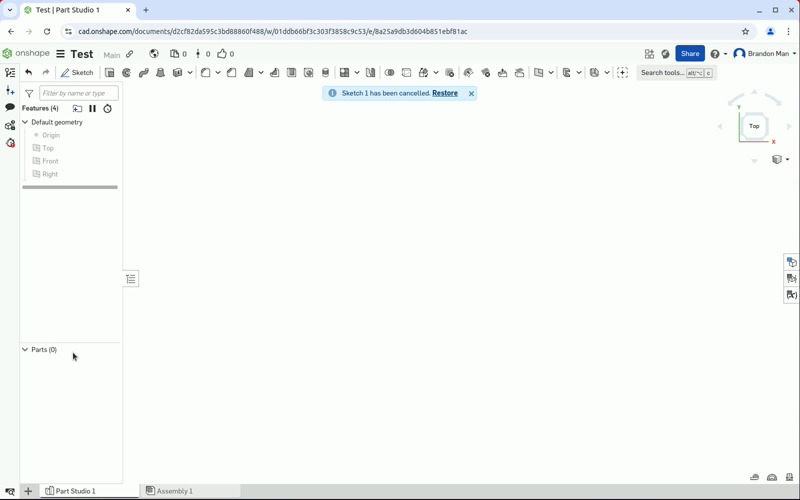
key(up)
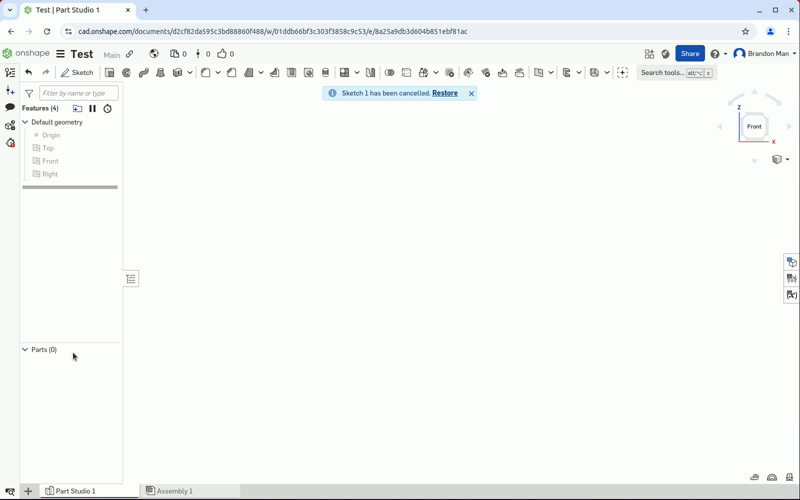
key_up(shift)
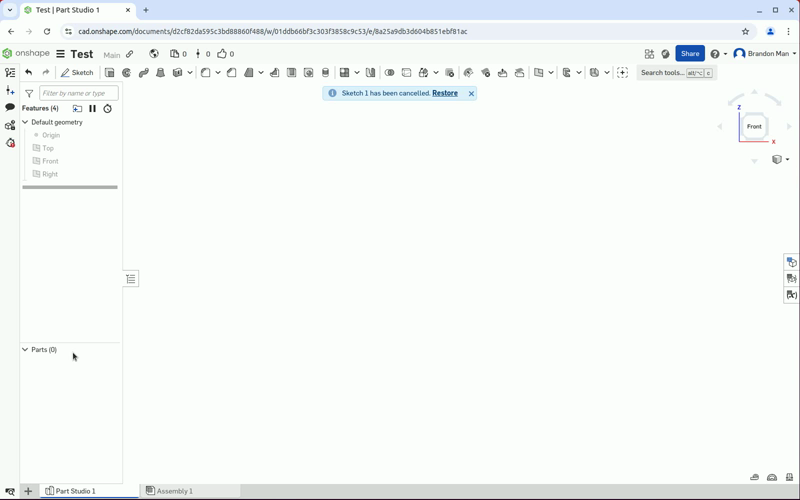
mouse_move(73, 352)
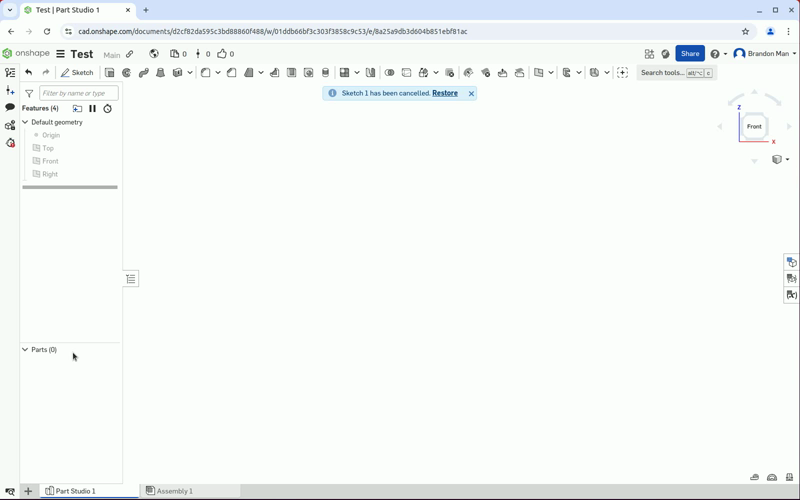
key(shift+y)
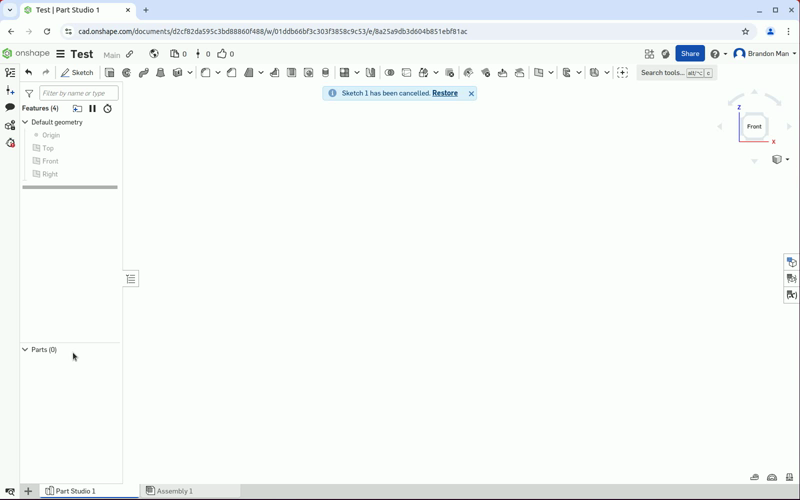
key(shift+s)
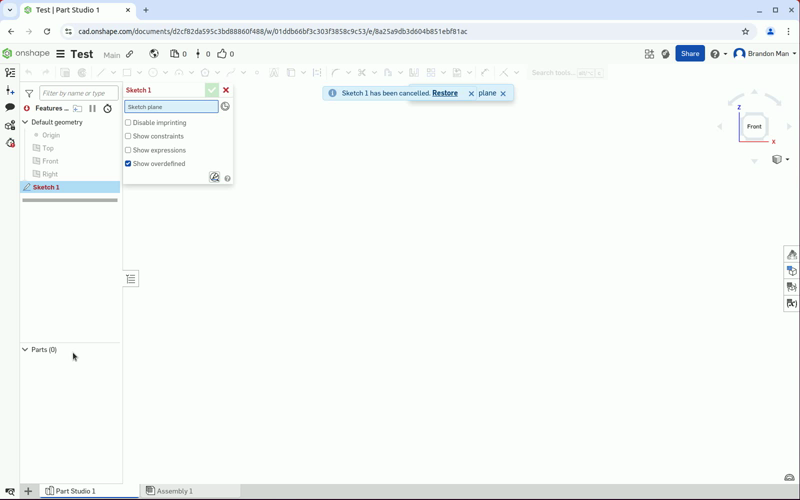
mouse_move(73, 163)
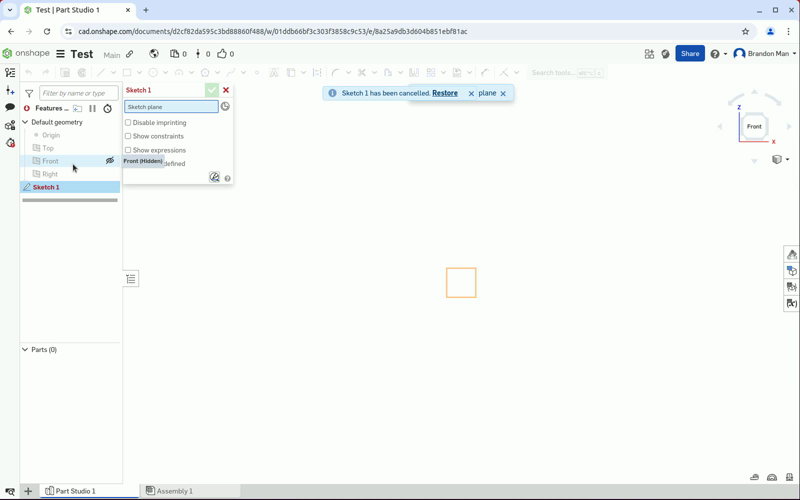
click(73, 163)
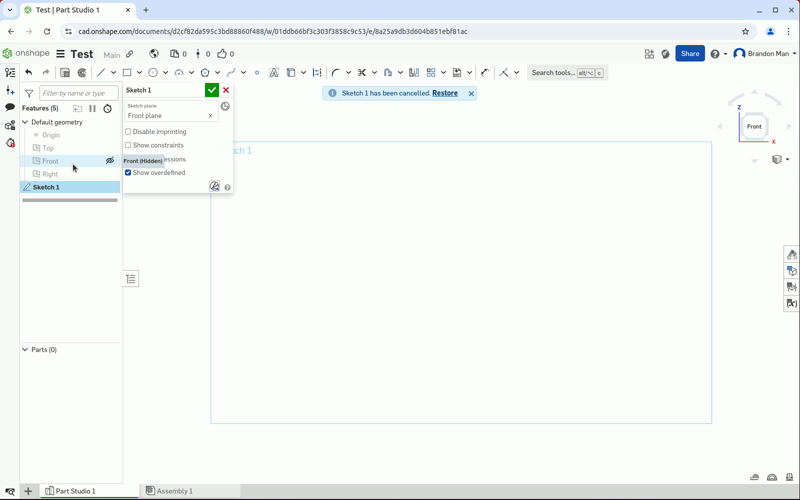
mouse_move(73, 352)
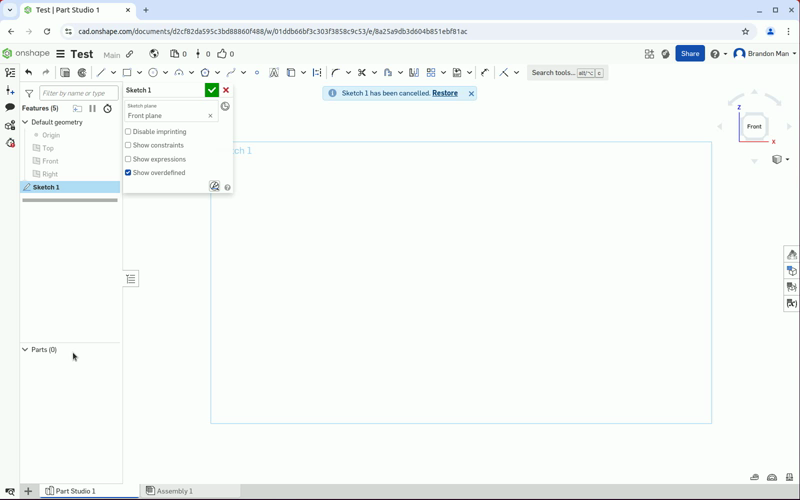
key(y)
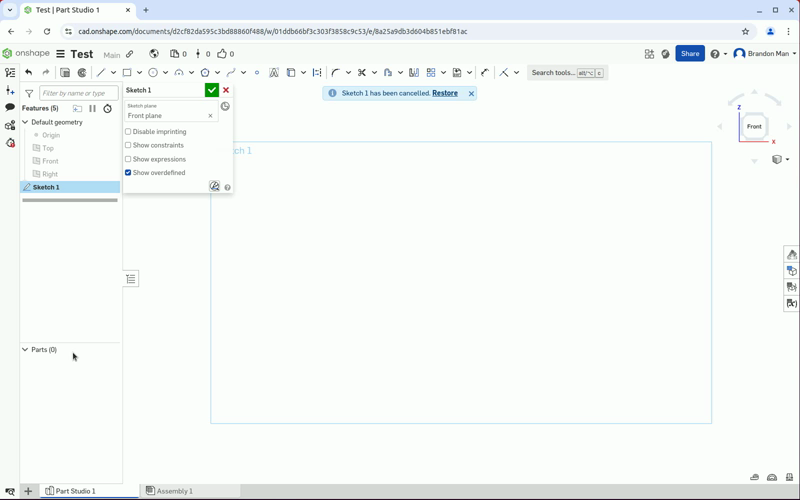
key(l)
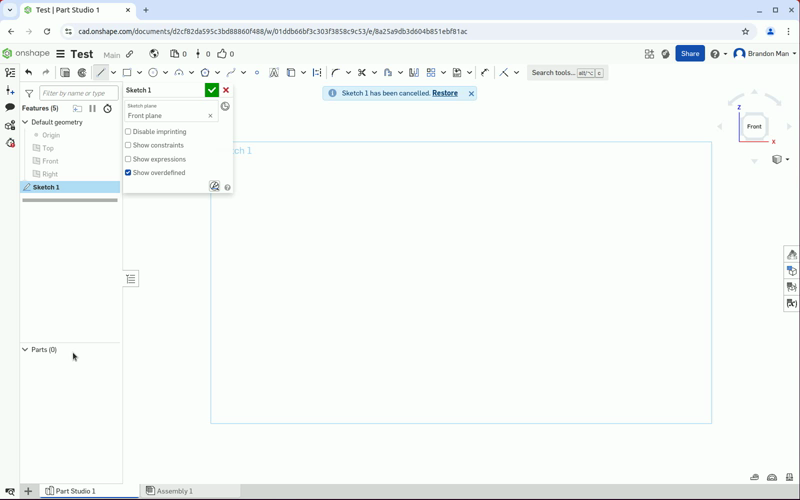
key_down(shift)
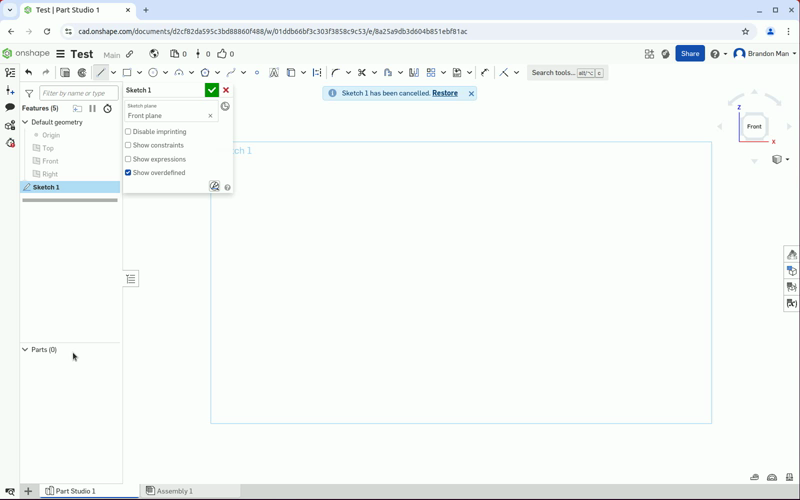
mouse_move(404, 346)
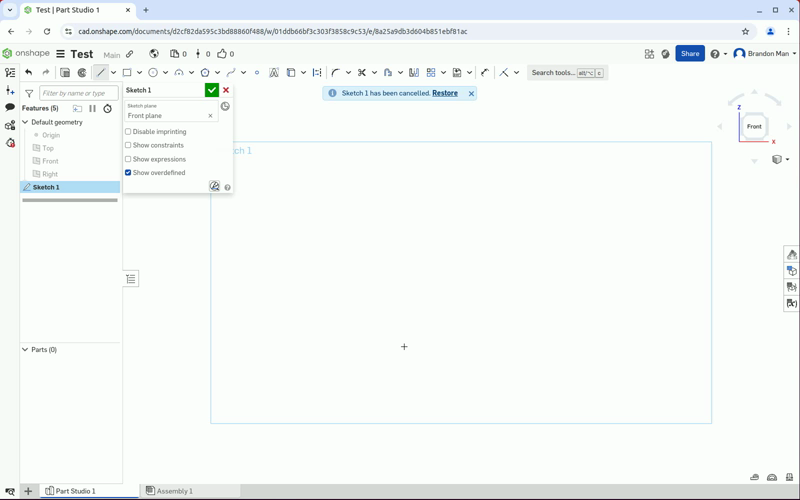
click(404, 346)
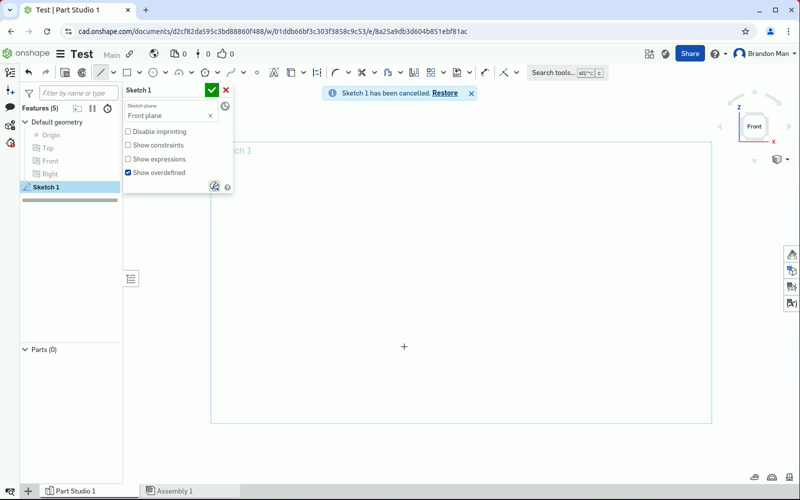
key_up(shift)
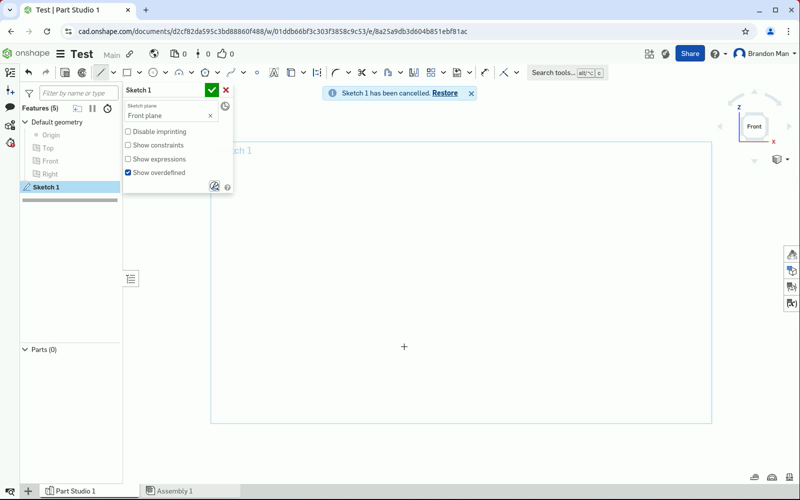
key_down(shift)
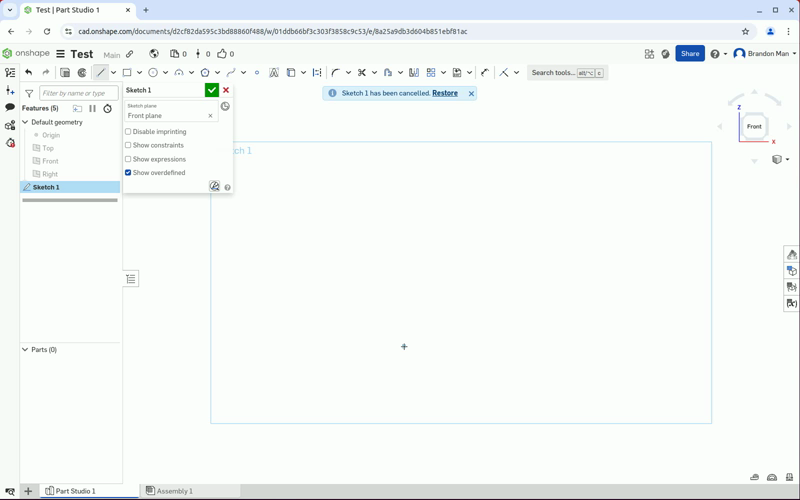
mouse_move(572, 346)
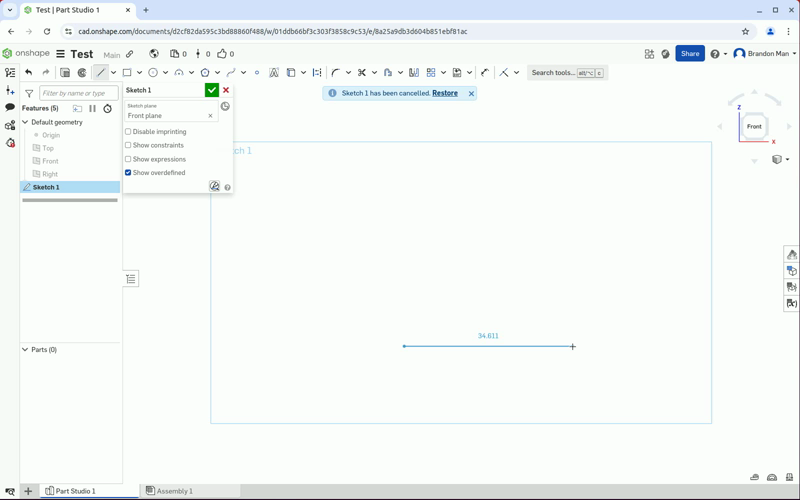
click(572, 346)
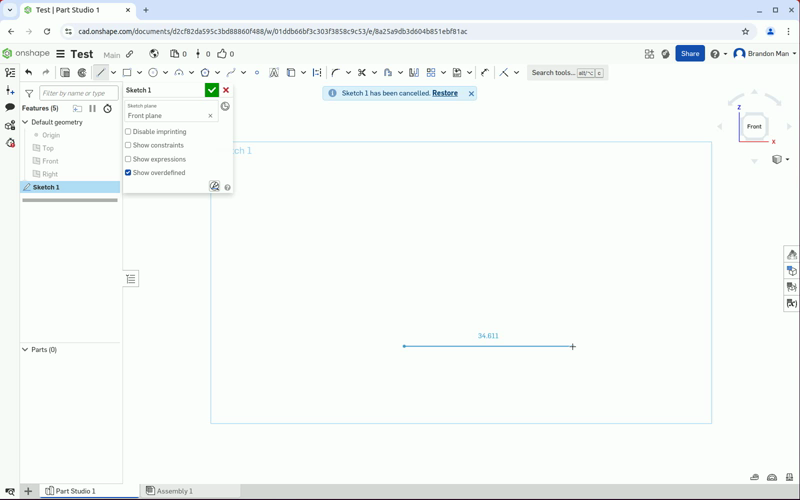
key_up(shift)
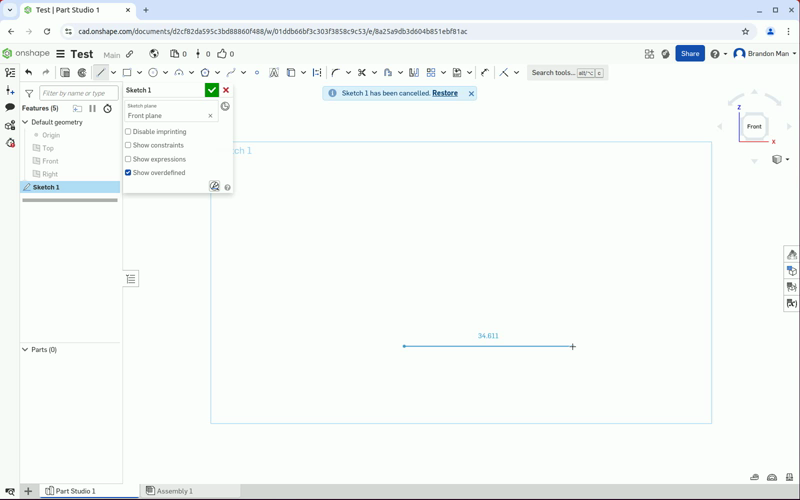
key_down(shift)
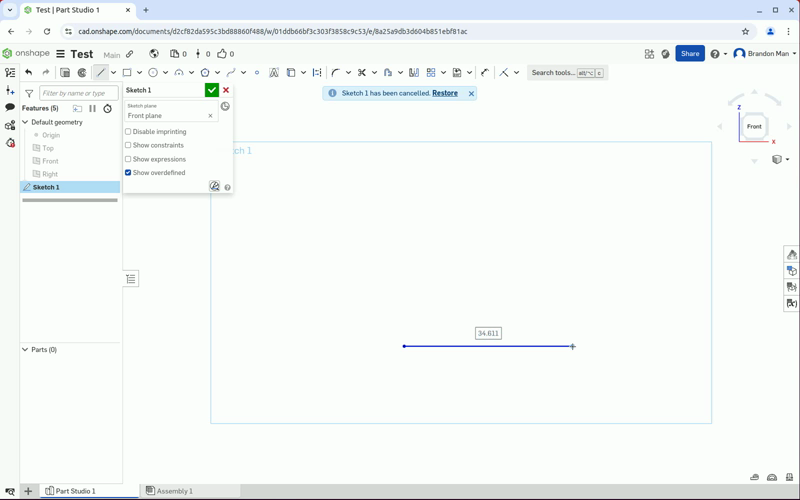
mouse_move(572, 177)
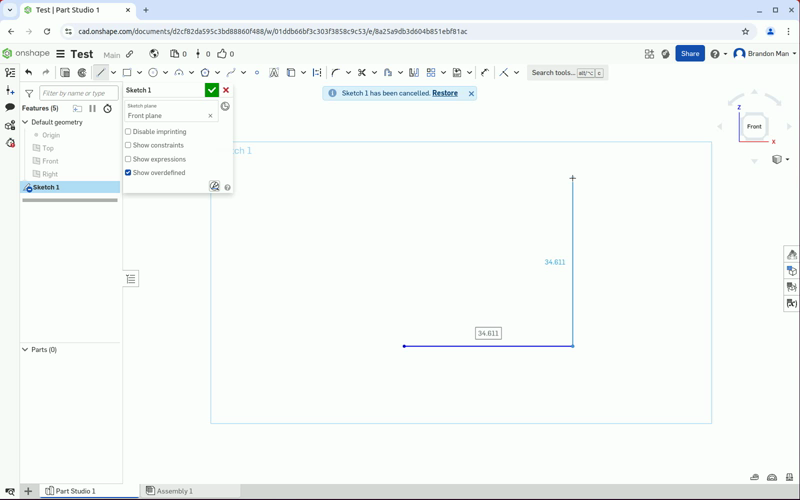
click(572, 177)
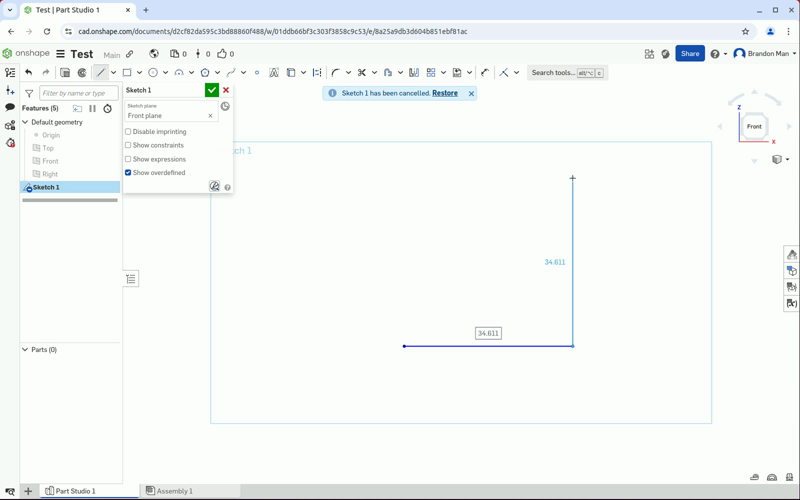
key_up(shift)
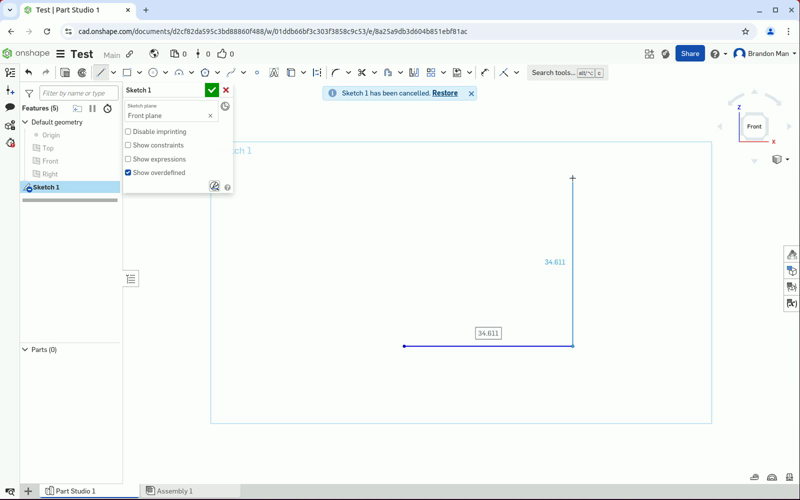
key_down(shift)
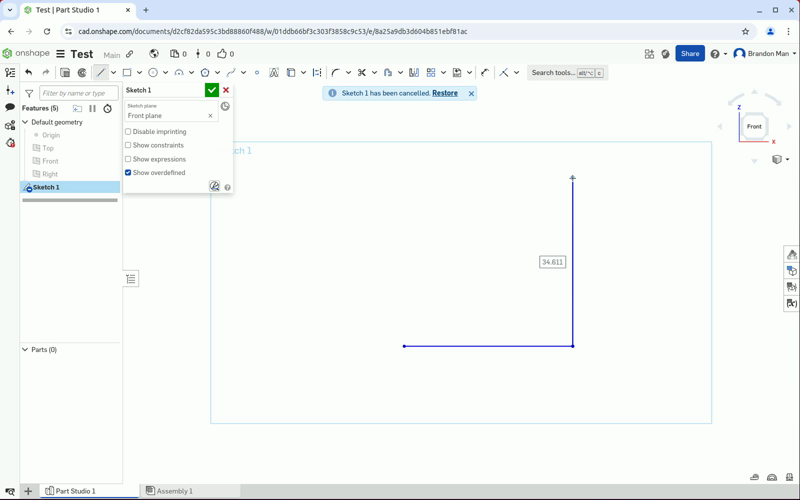
mouse_move(404, 177)
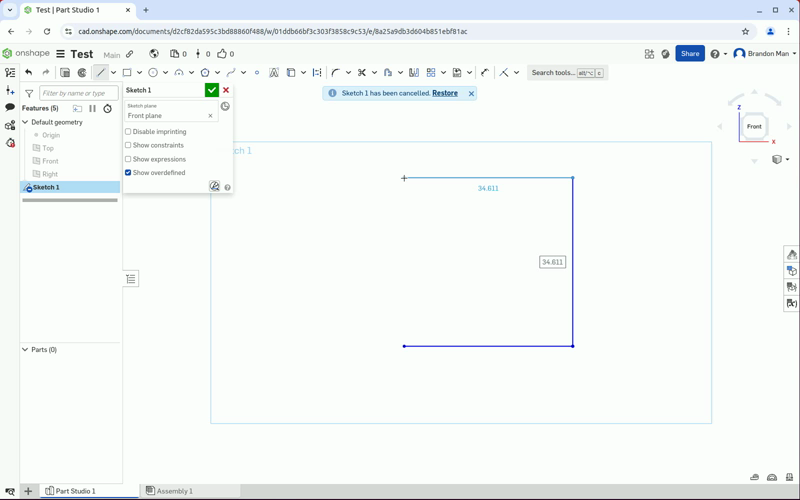
click(404, 177)
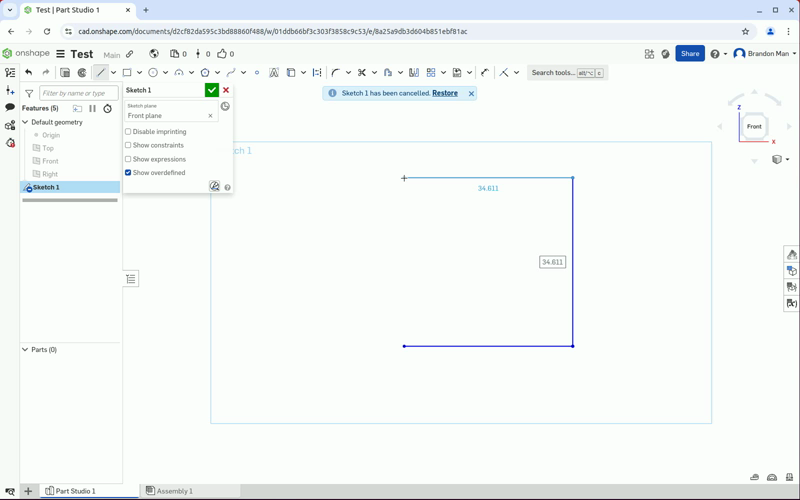
key_up(shift)
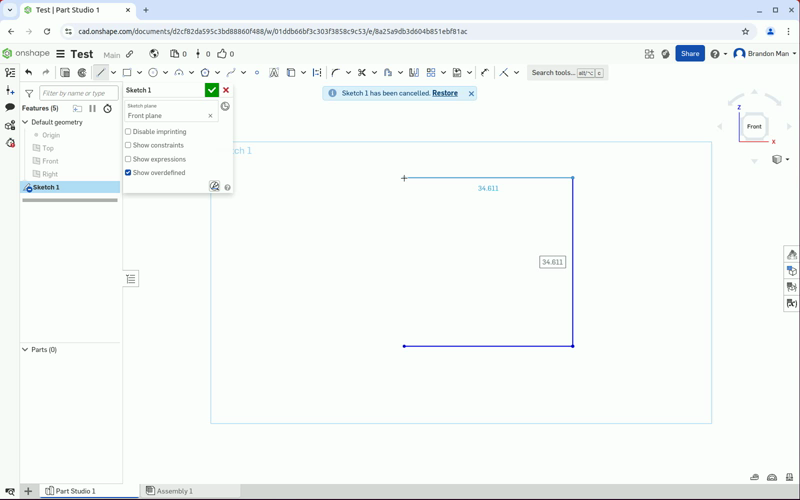
key_down(shift)
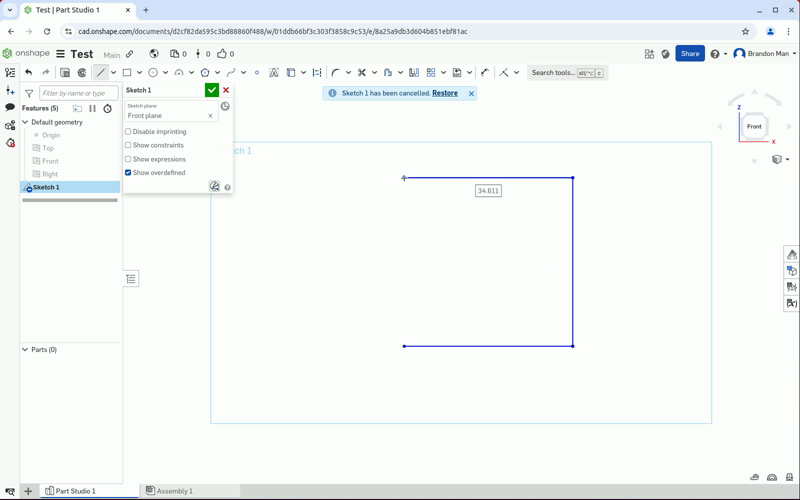
mouse_move(404, 346)
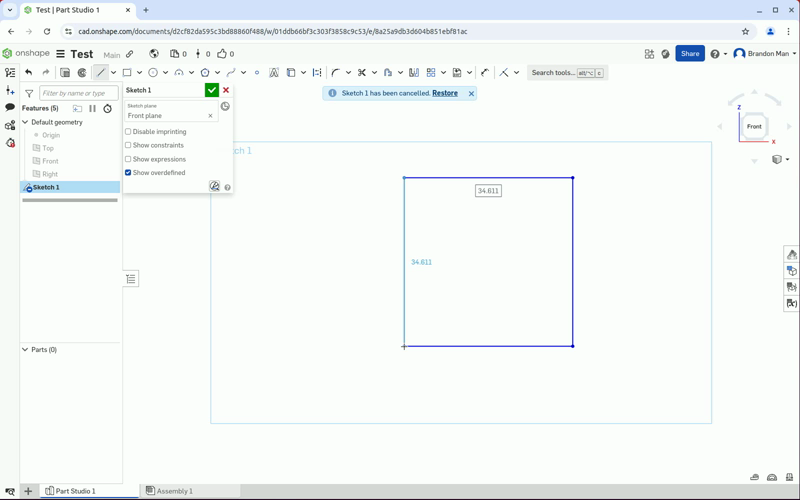
key_up(shift)
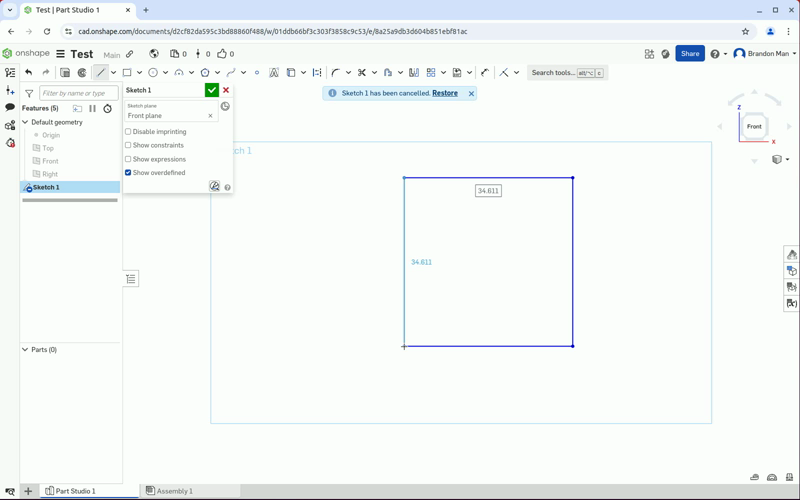
click(404, 346)
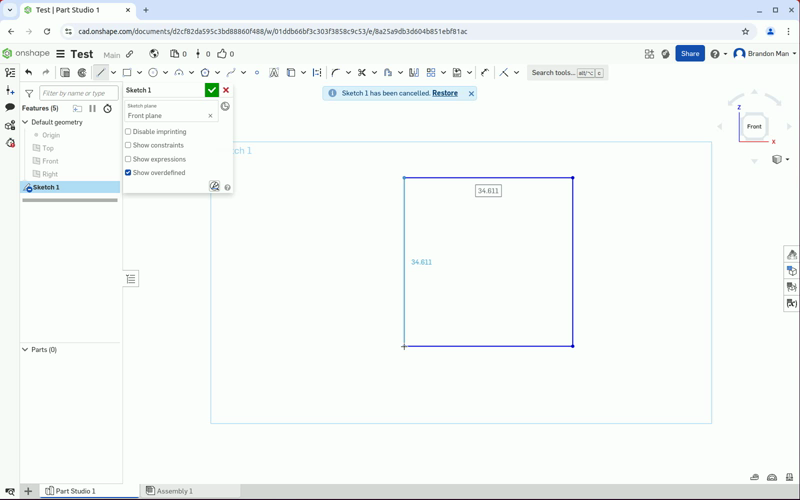
key(esc)
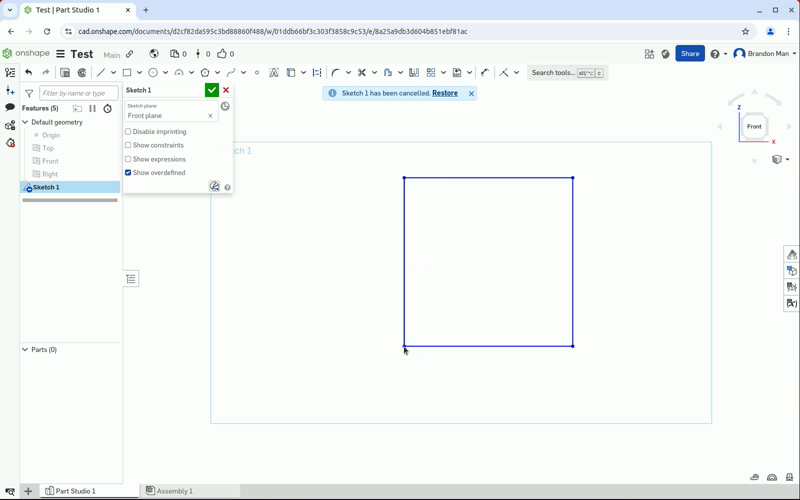
mouse_move(449, 300)
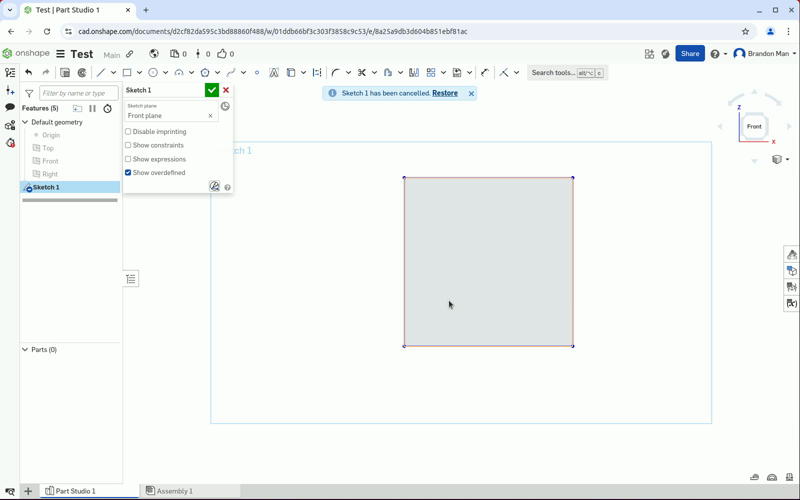
click(449, 300)
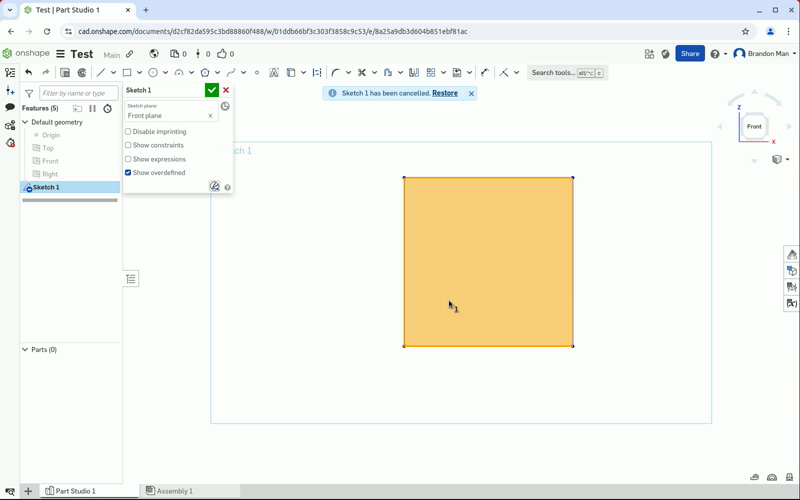
mouse_move(73, 352)
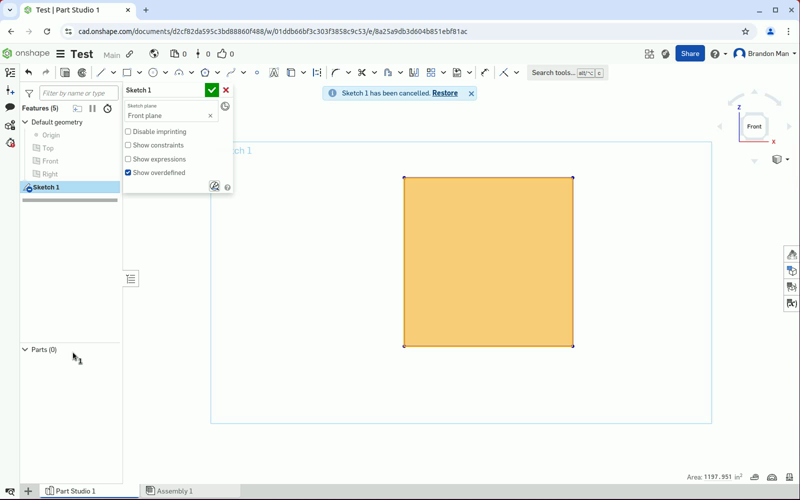
key(shift+y)
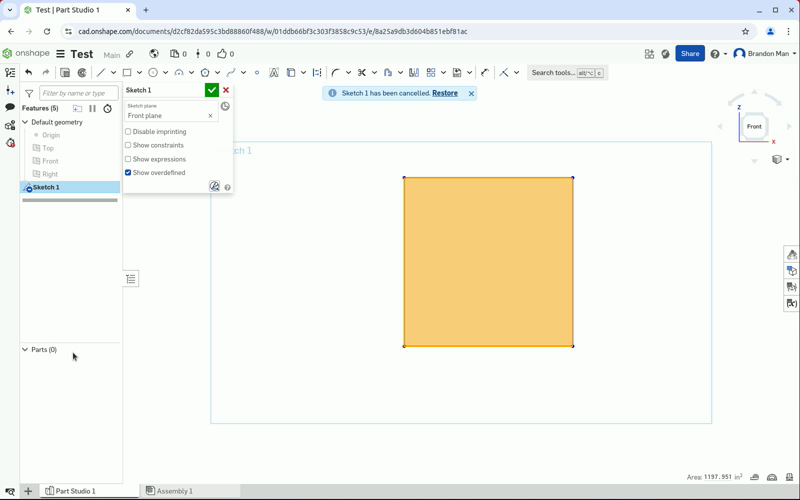
key(shift+e)
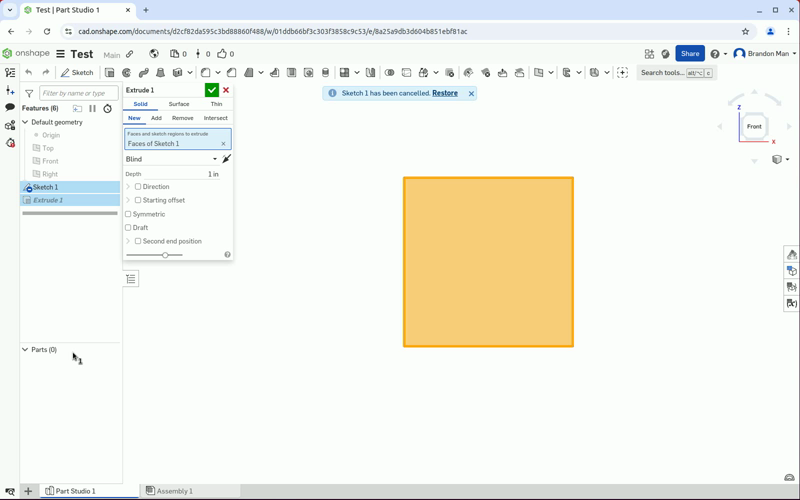
mouse_move(143, 106)
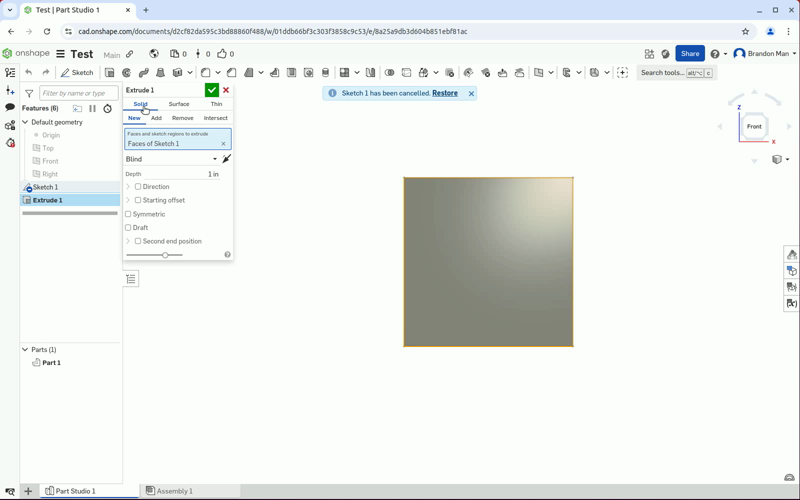
click(143, 106)
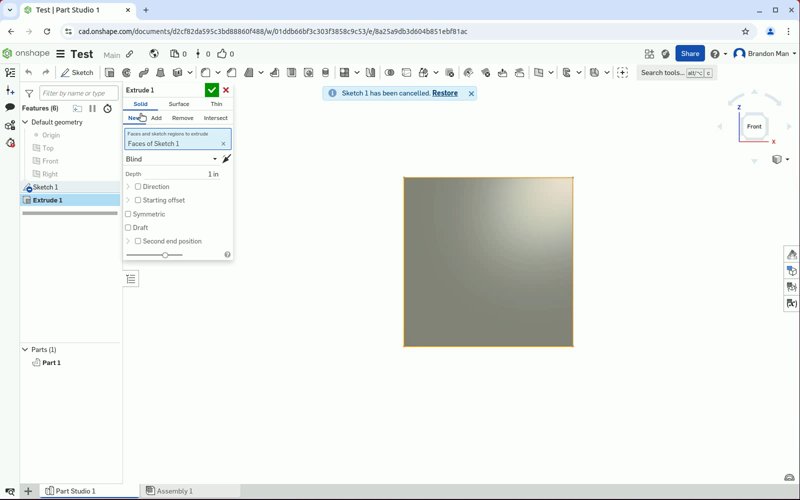
mouse_move(137, 120)
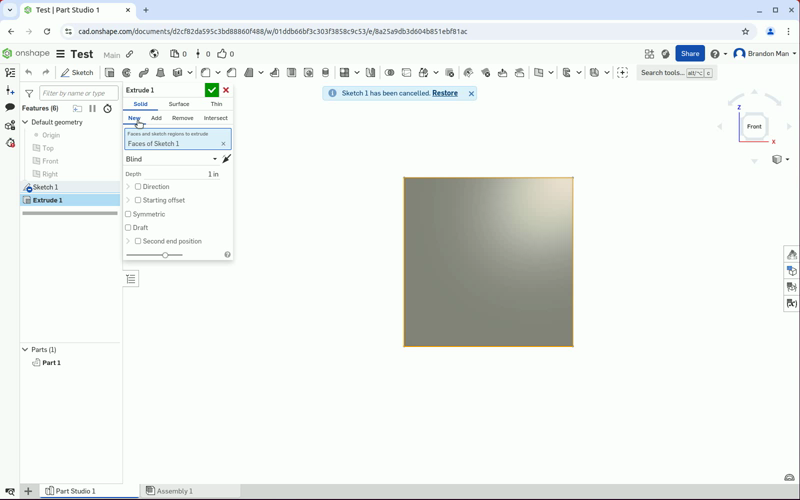
click(137, 120)
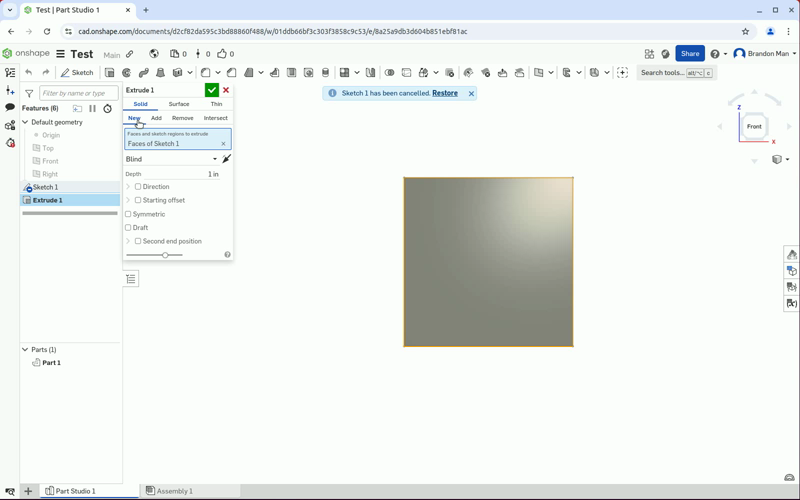
key(tab, 4)
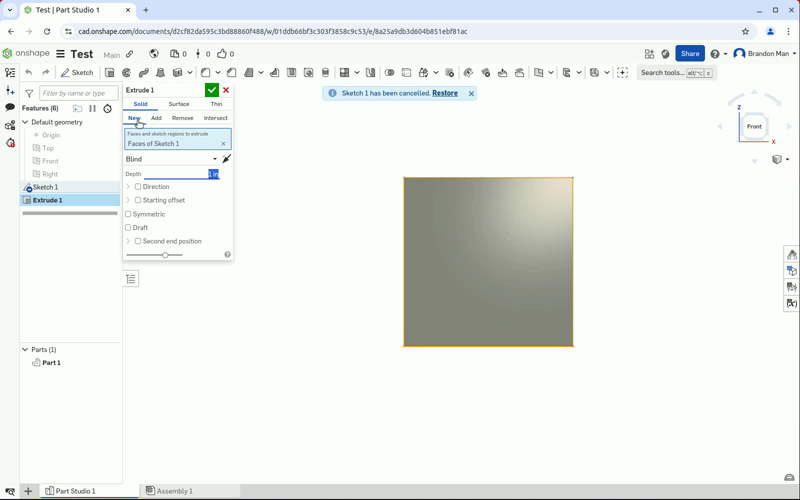
text(15.406)
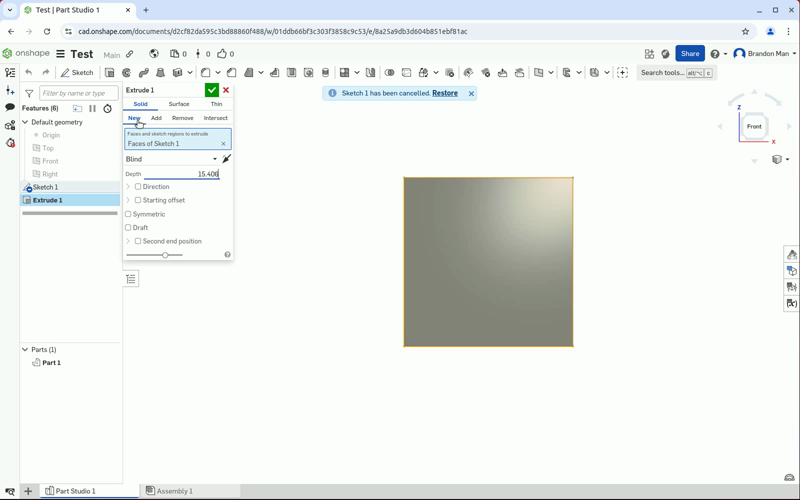
key(tab, 3)
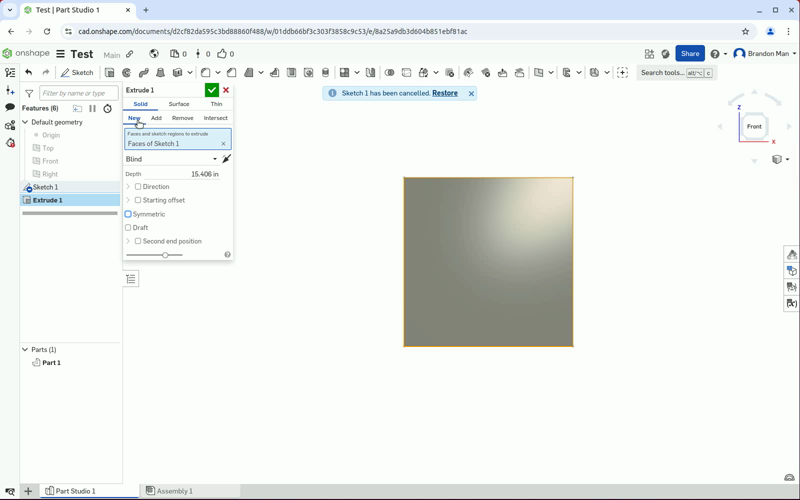
key(space)
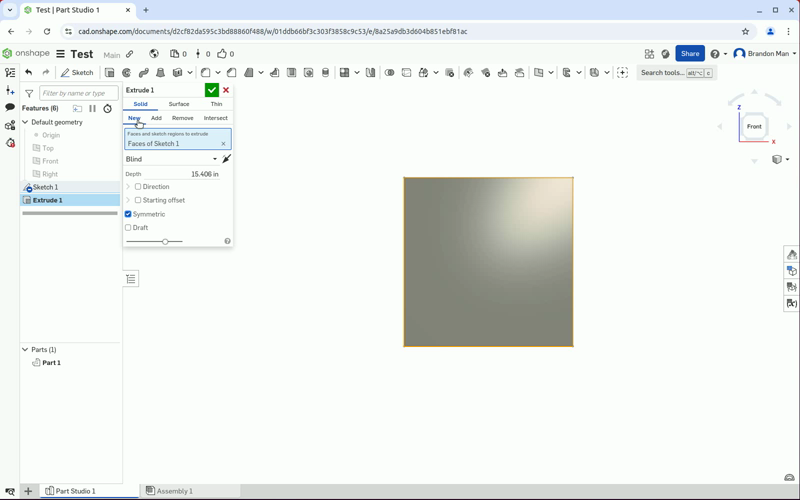
key(enter)
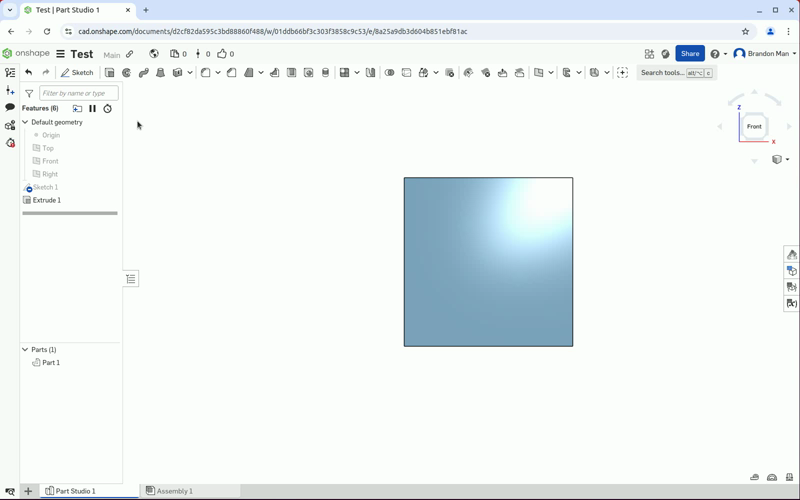
key(shift+h)
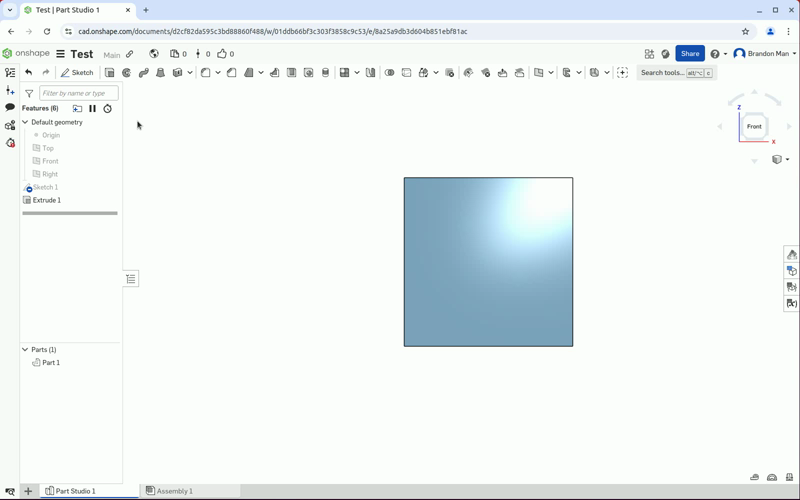
key(shift+h)
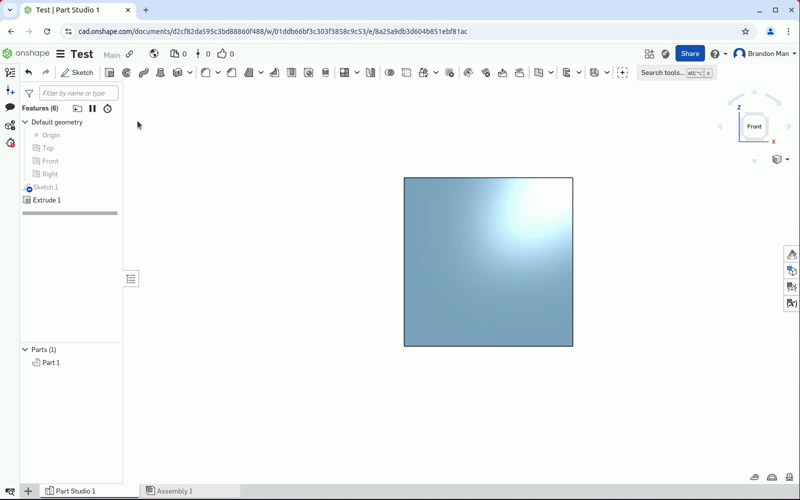
mouse_move(73, 189)
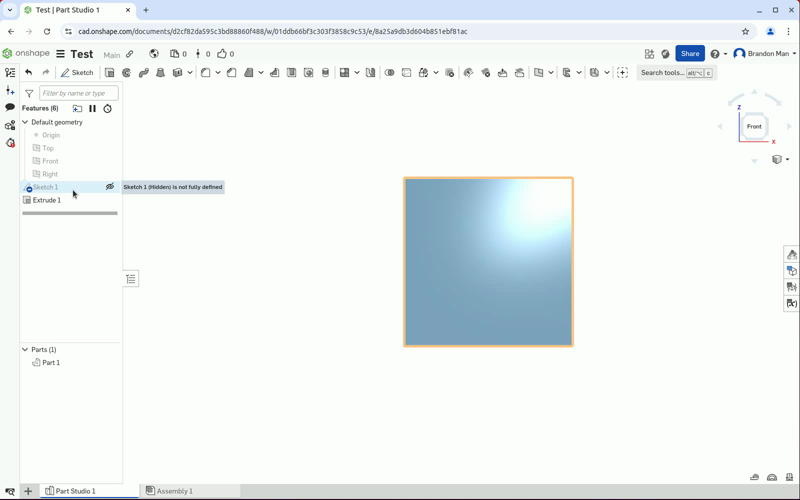
click(73, 189)
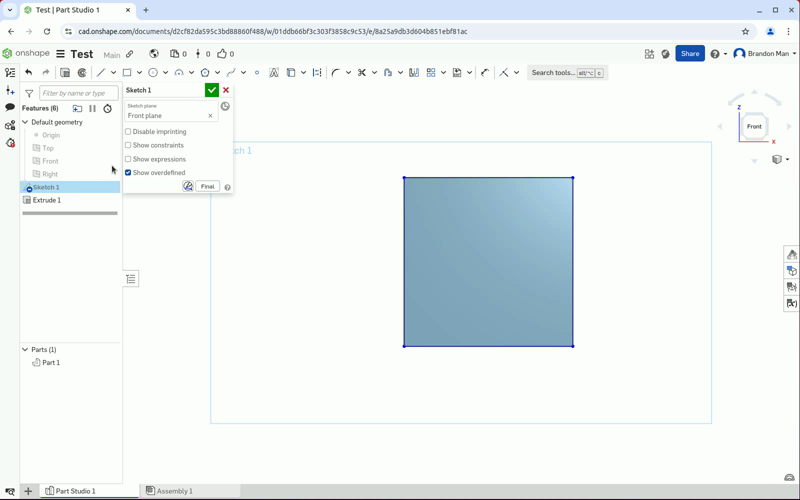
mouse_move(229, 92)
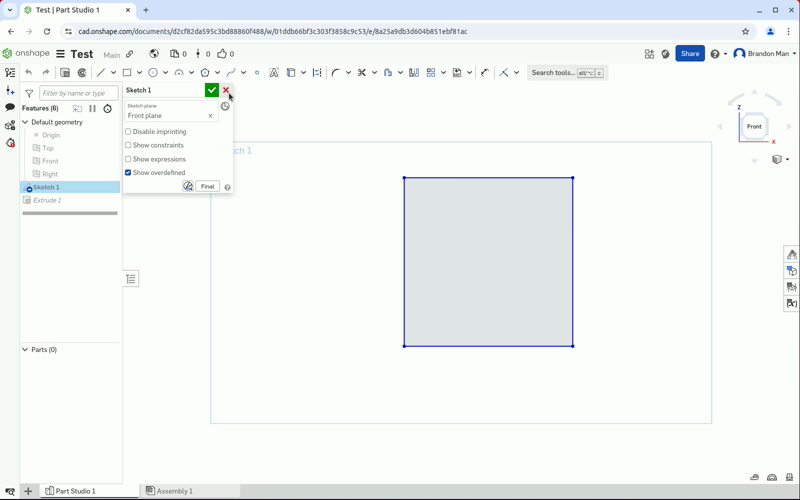
click(229, 92)
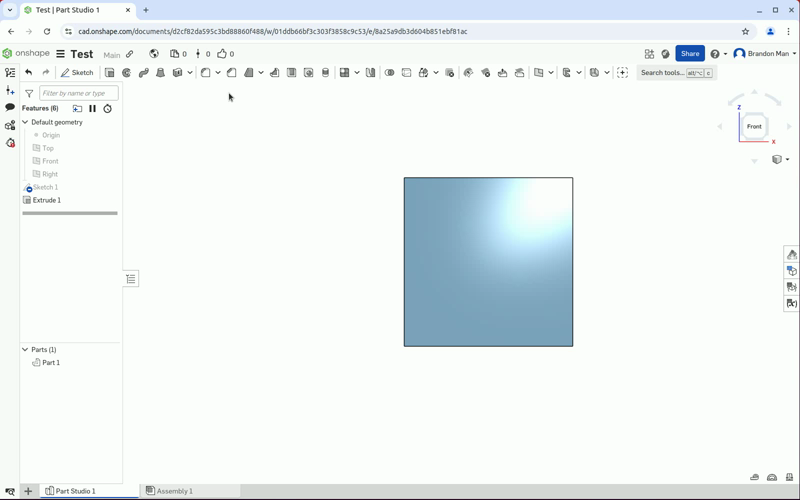
mouse_move(541, 75)
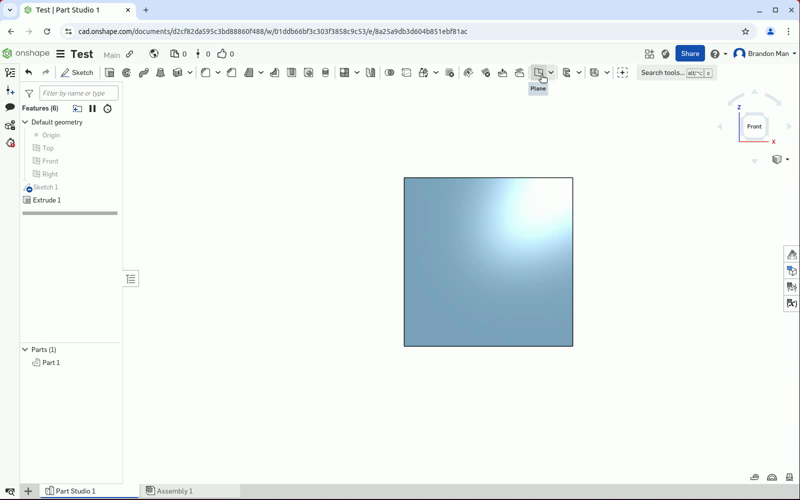
click(541, 75)
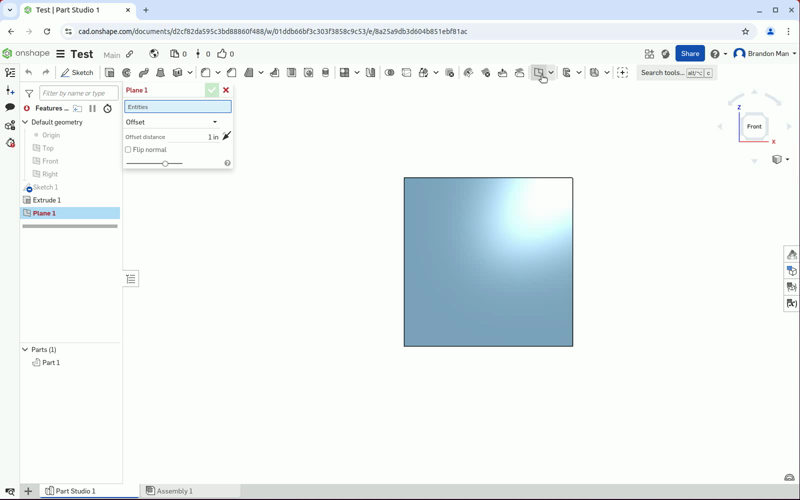
mouse_move(73, 163)
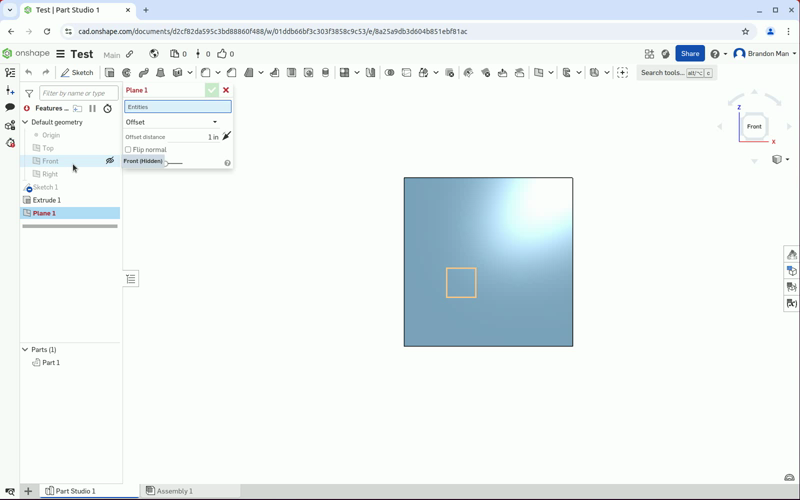
click(73, 163)
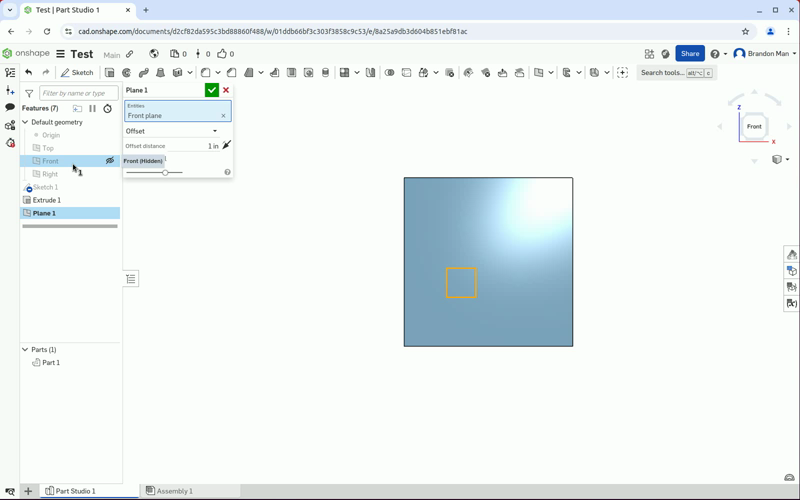
key(tab, 2)
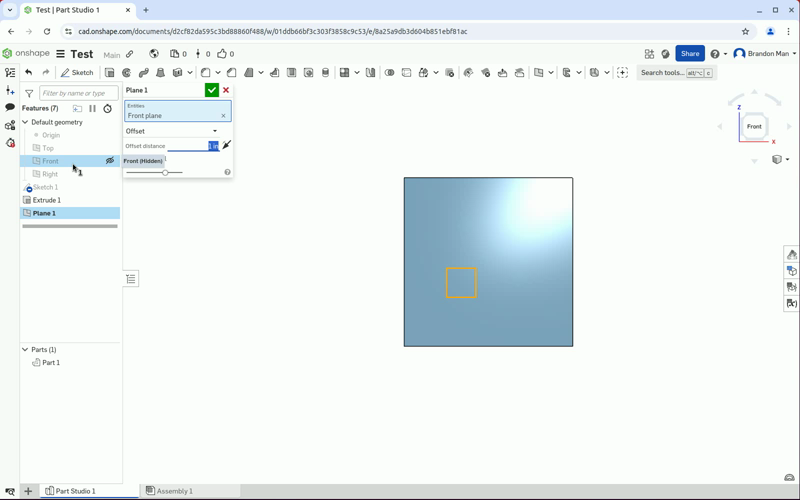
text(7.703)
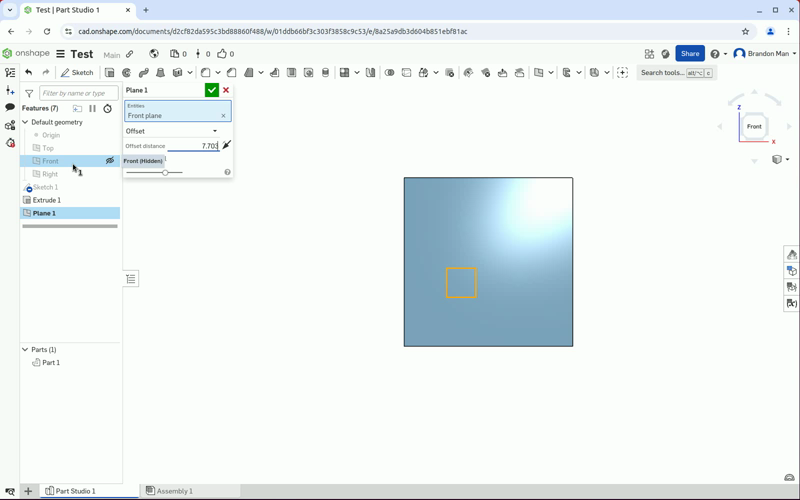
key(enter, 2)
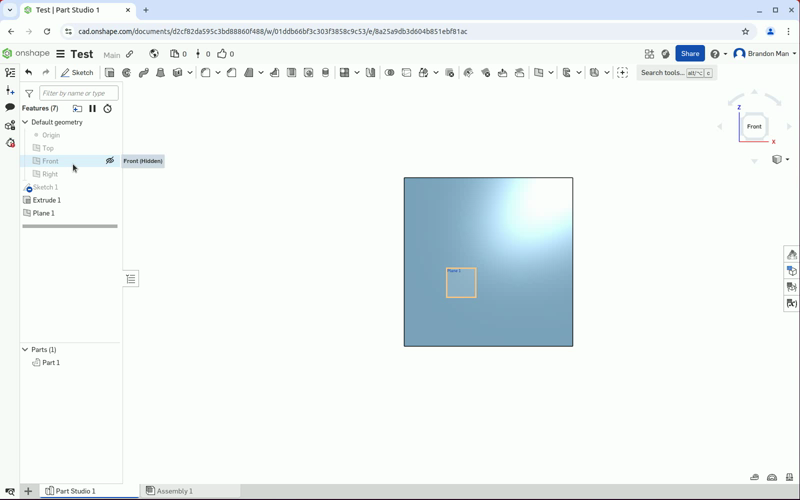
key(shift+s)
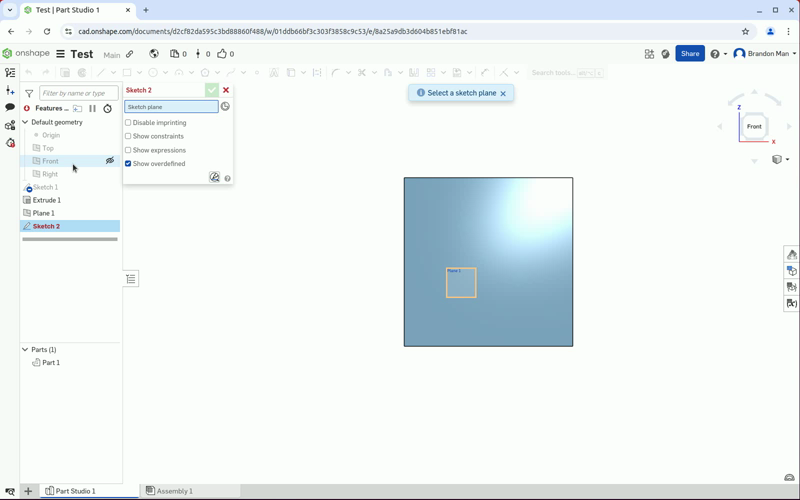
mouse_move(73, 215)
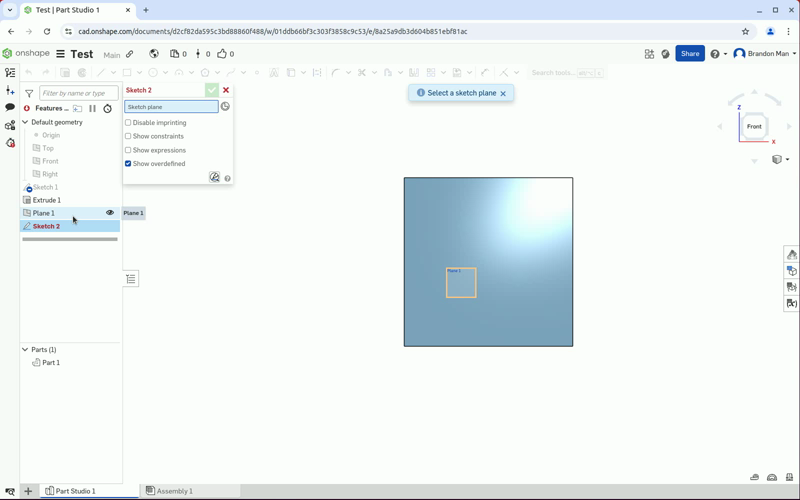
click(73, 215)
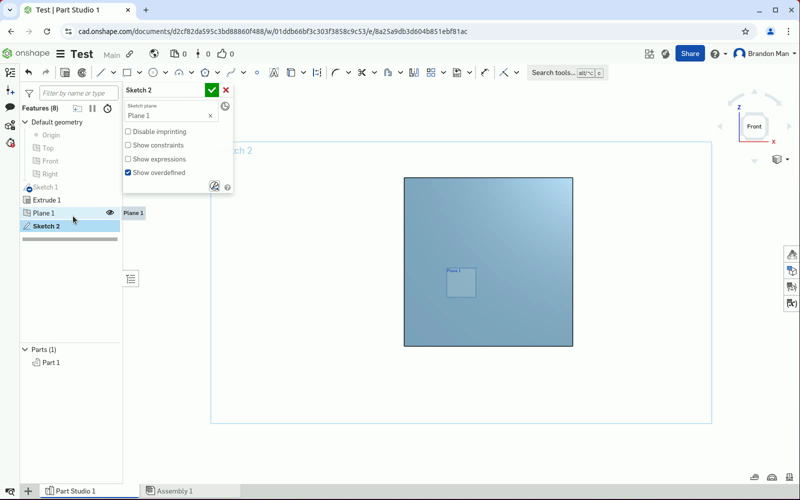
mouse_move(73, 352)
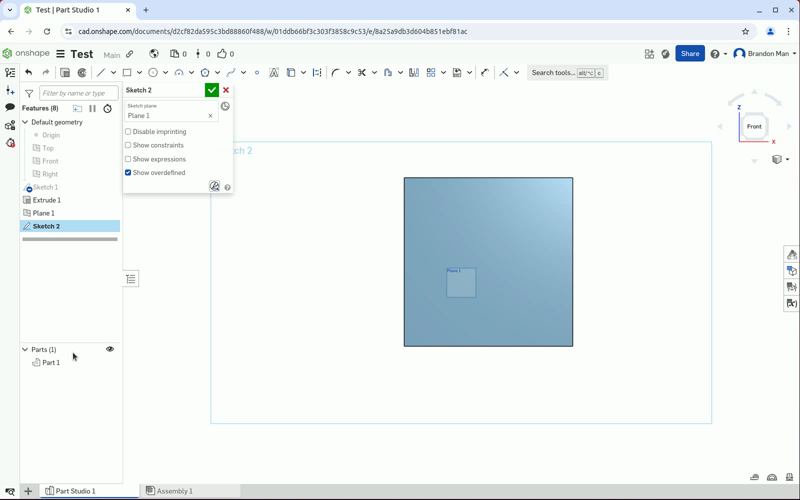
key(y)
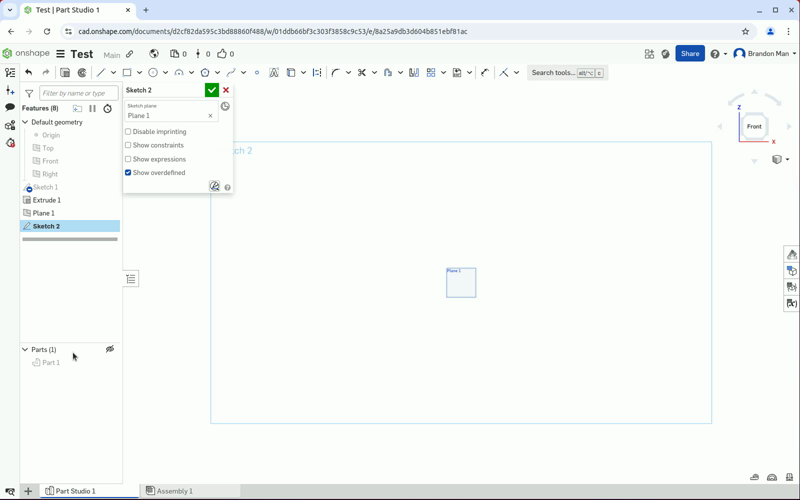
key(c)
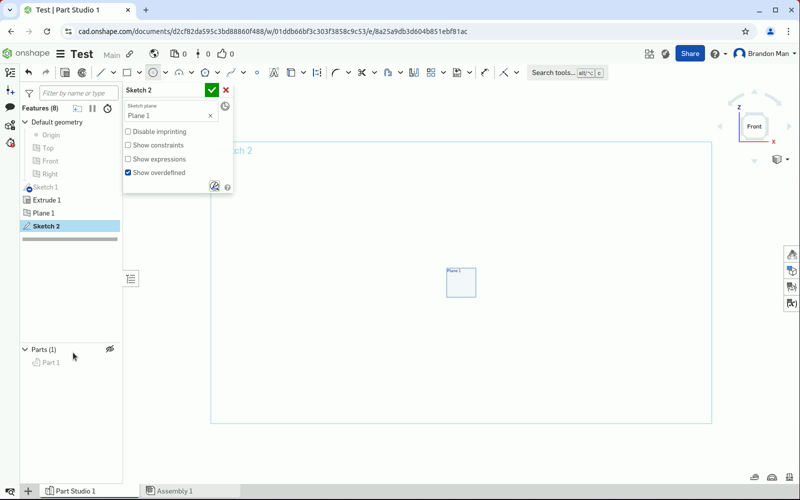
key_down(shift)
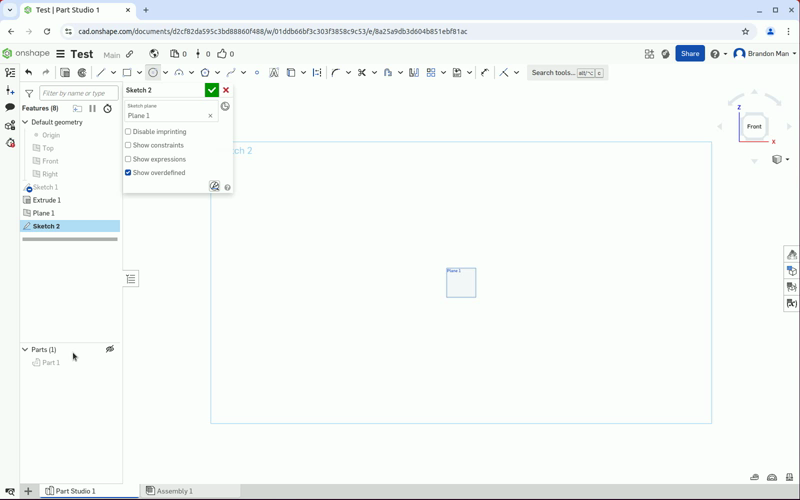
mouse_move(489, 318)
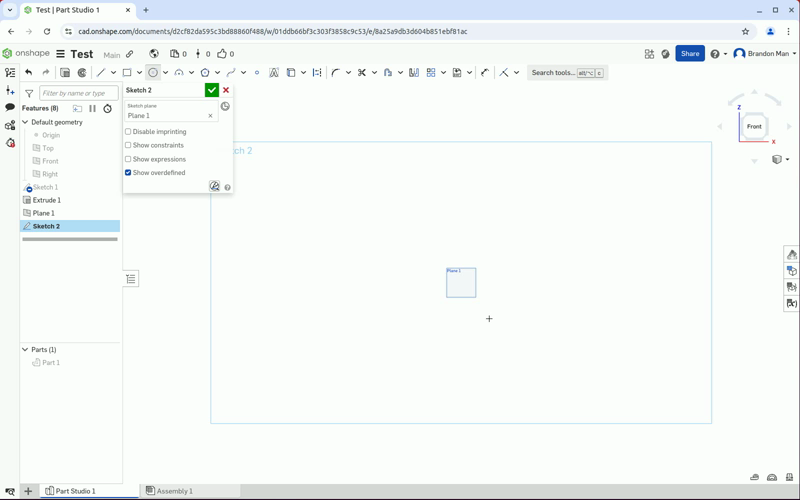
click(489, 318)
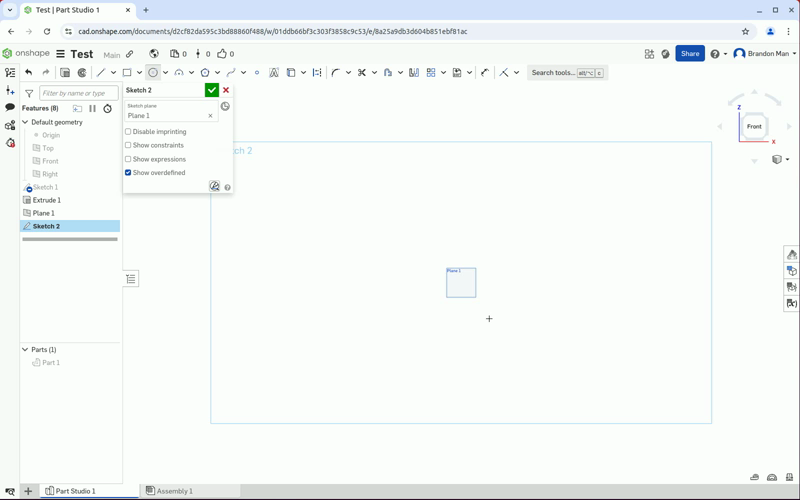
key_up(shift)
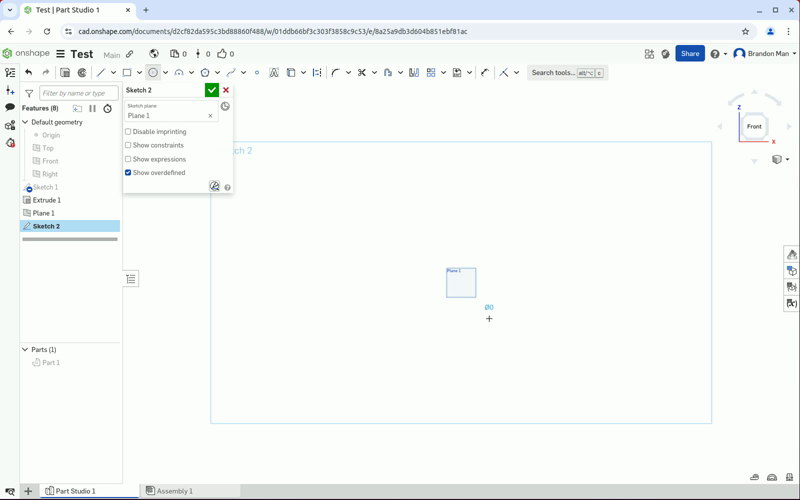
mouse_move(509, 318)
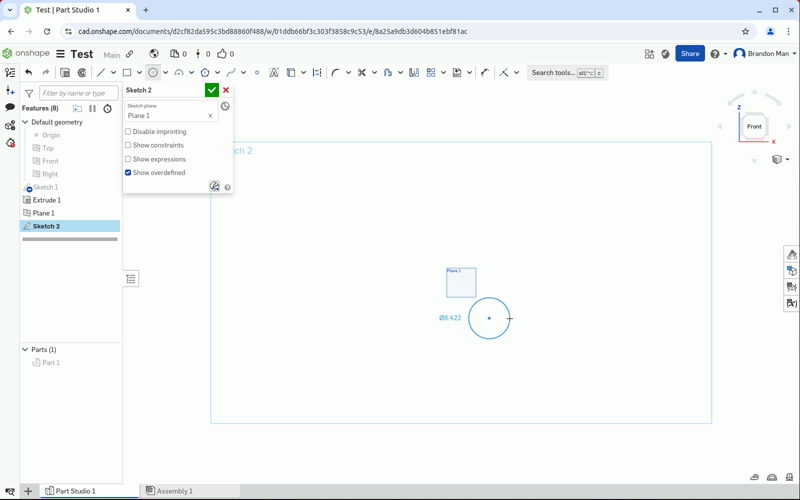
click(509, 318)
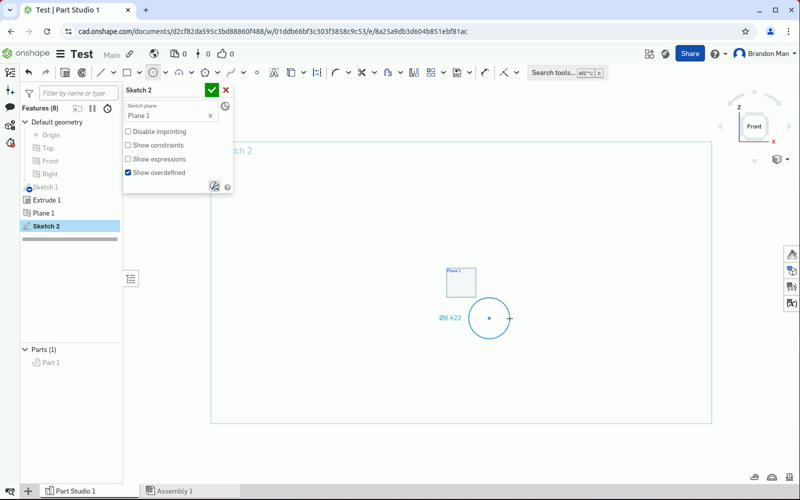
key(esc)
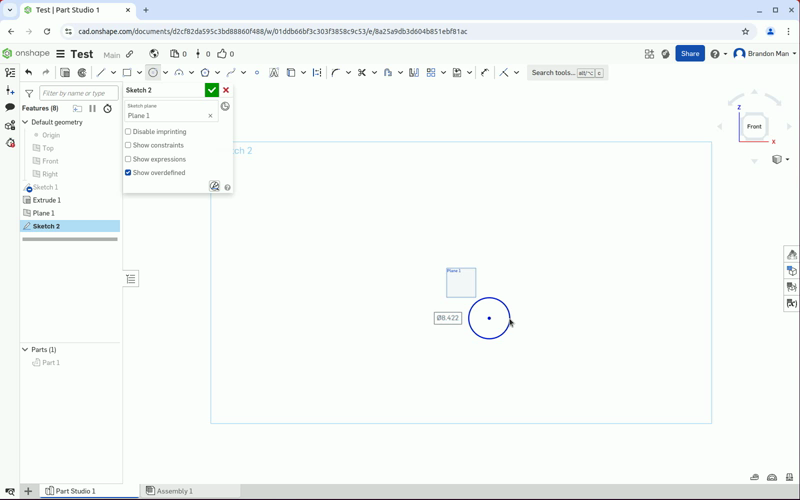
mouse_move(481, 312)
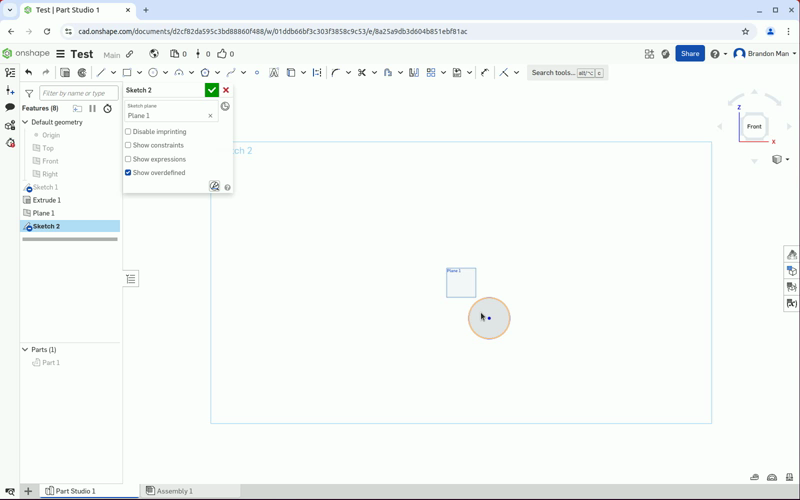
scroll(6)
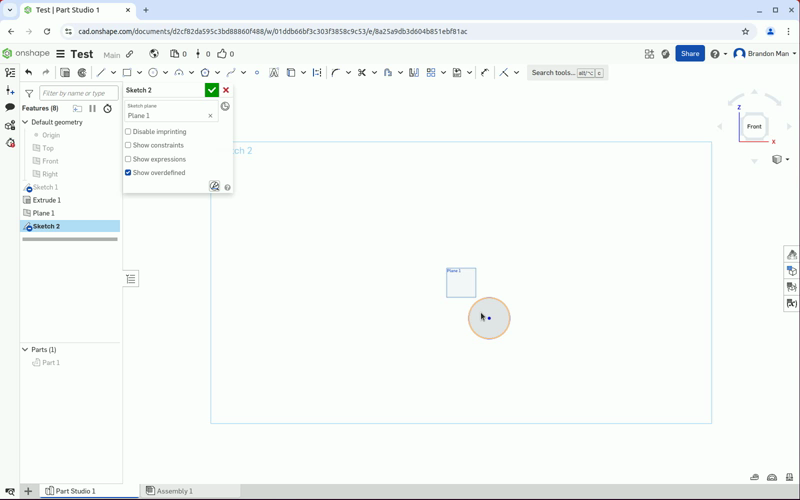
scroll(6)
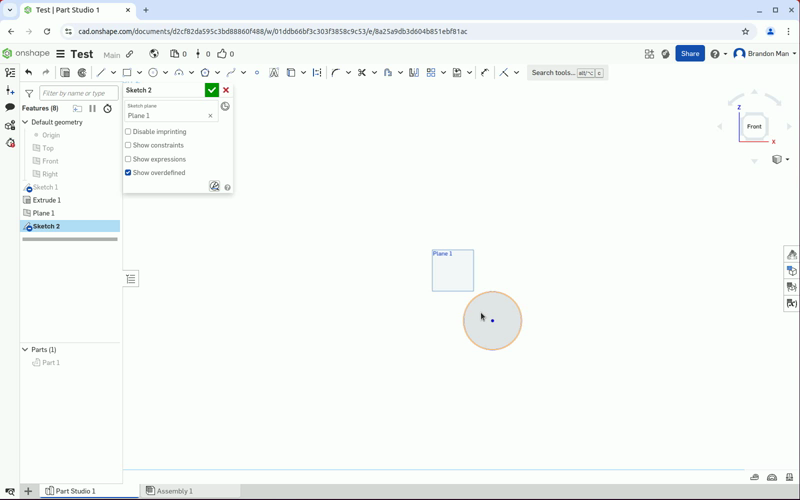
scroll(6)
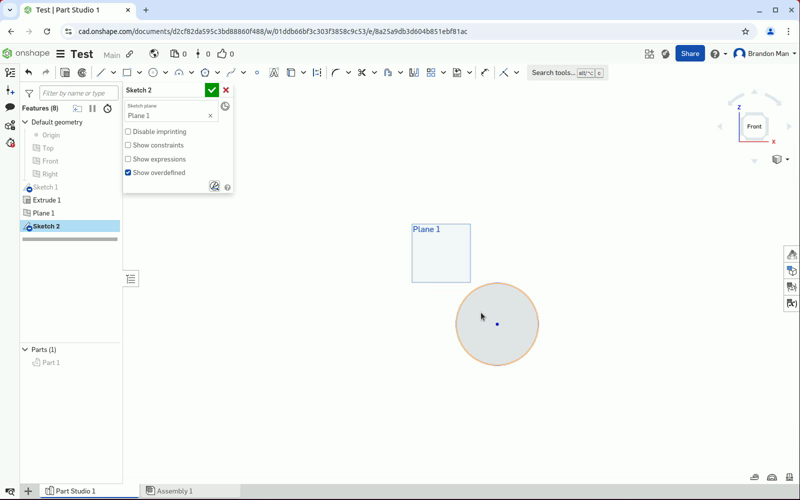
scroll(6)
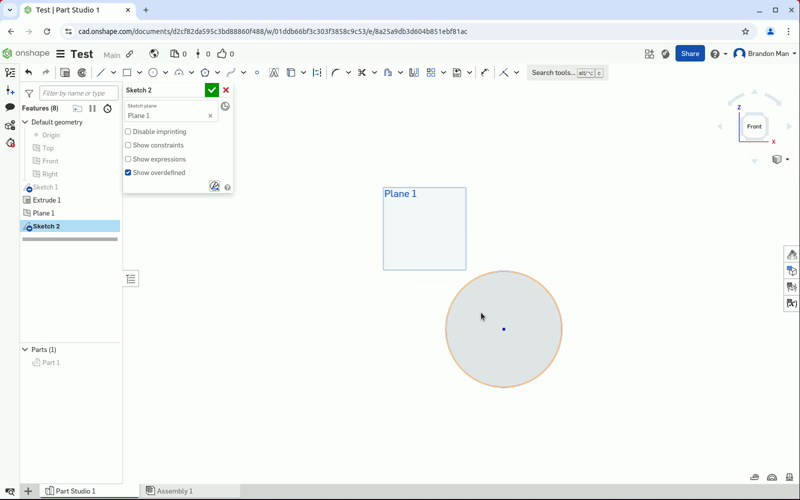
scroll(6)
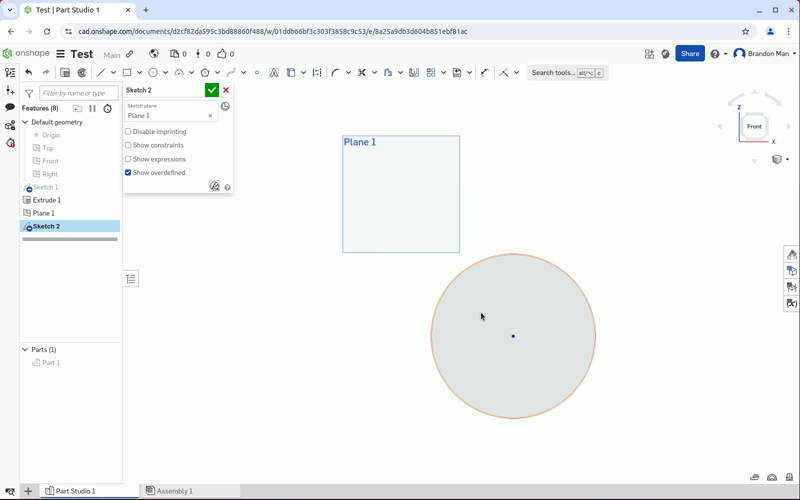
scroll(6)
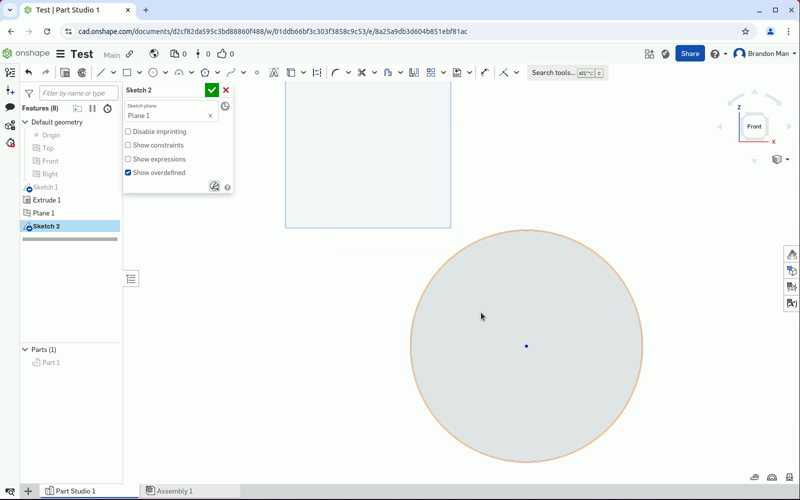
scroll(6)
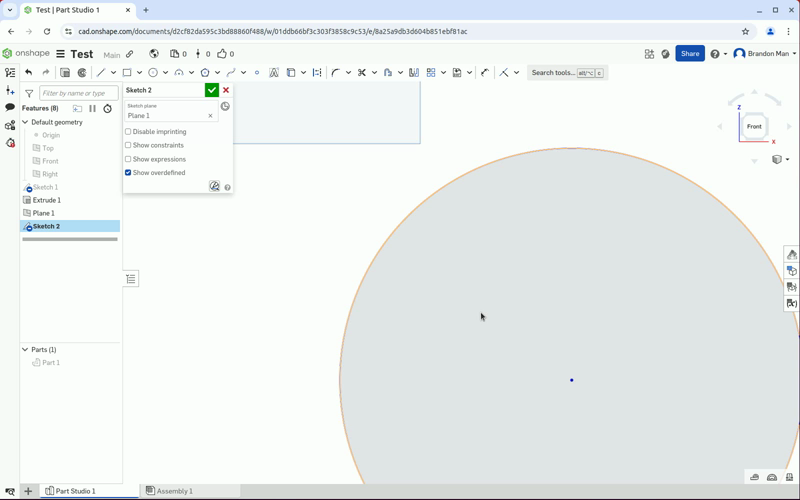
click(481, 312)
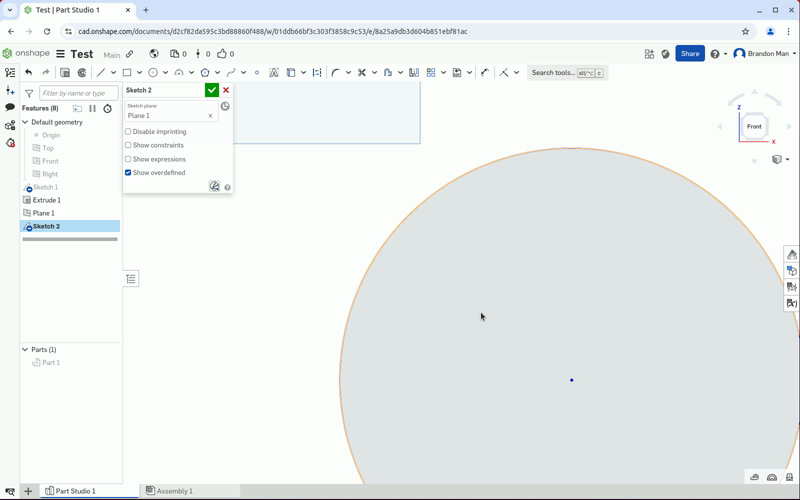
scroll(-6)
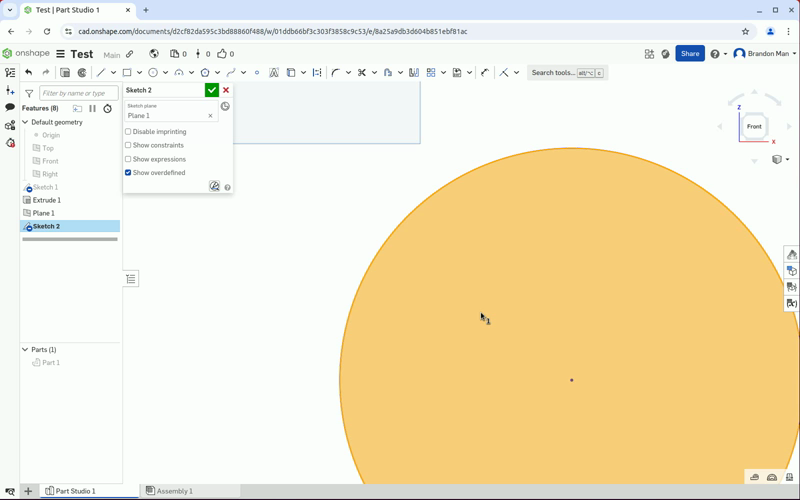
scroll(-6)
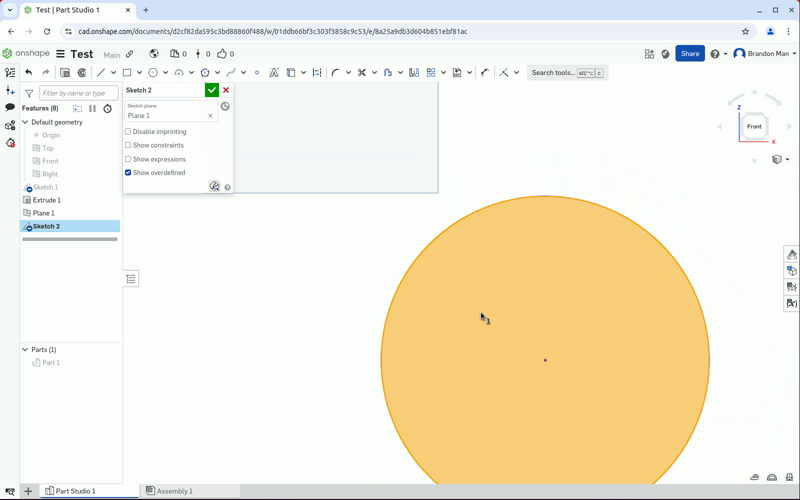
scroll(-6)
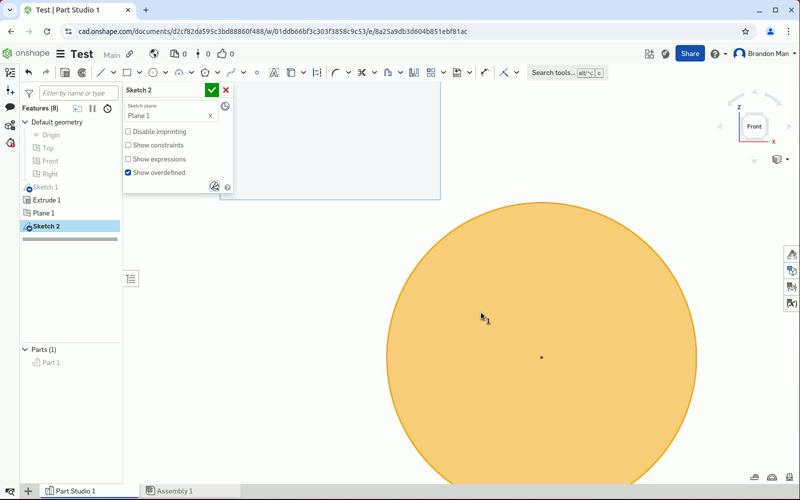
scroll(-6)
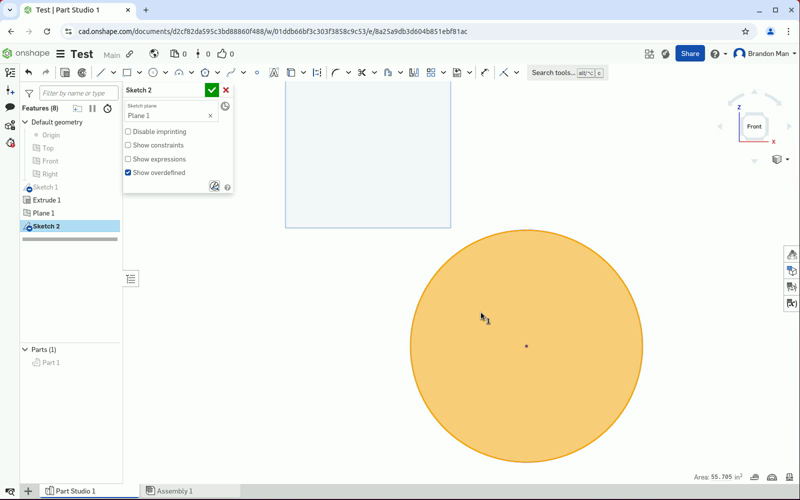
scroll(-6)
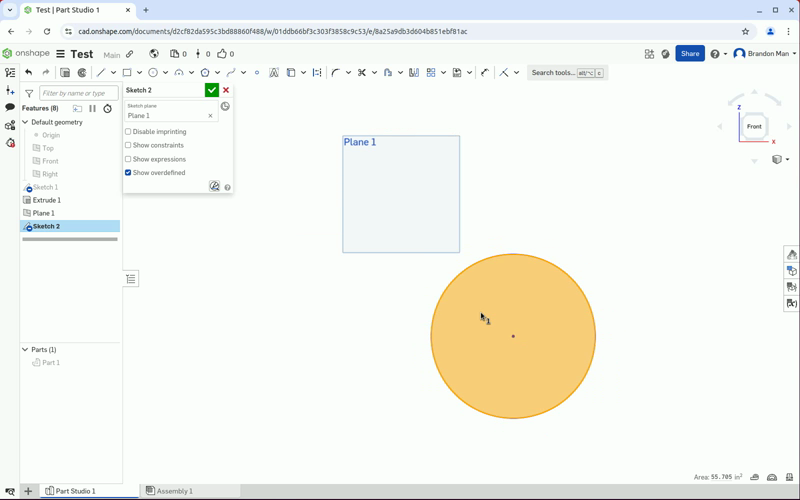
scroll(-6)
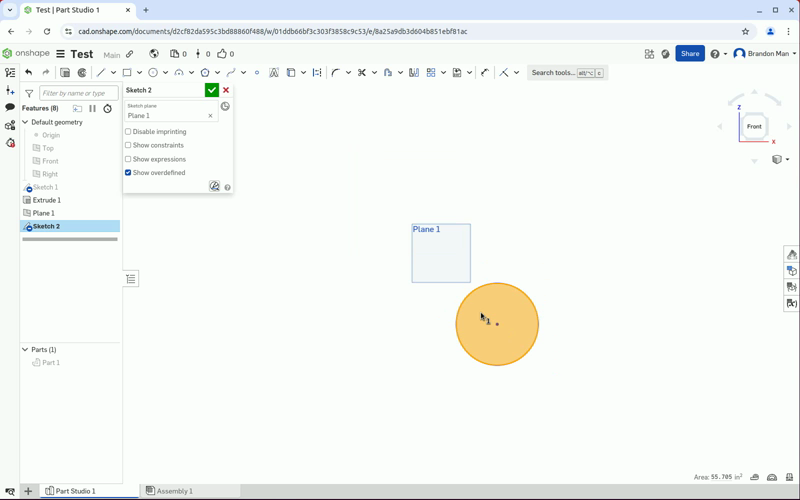
scroll(-6)
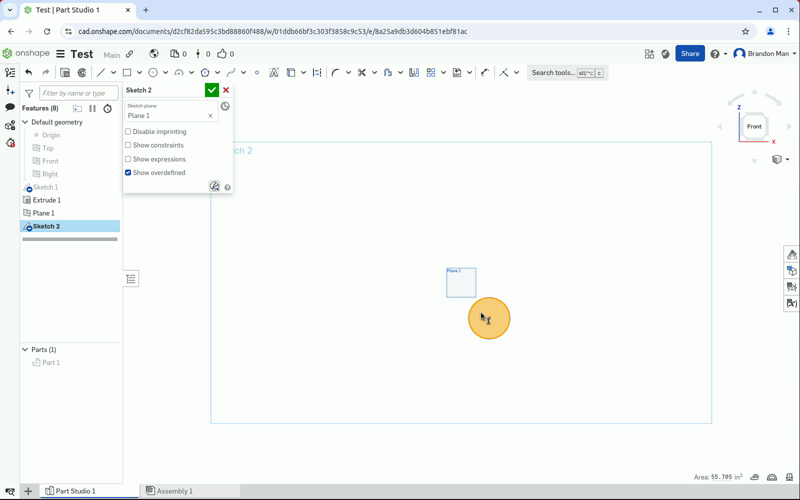
mouse_move(73, 352)
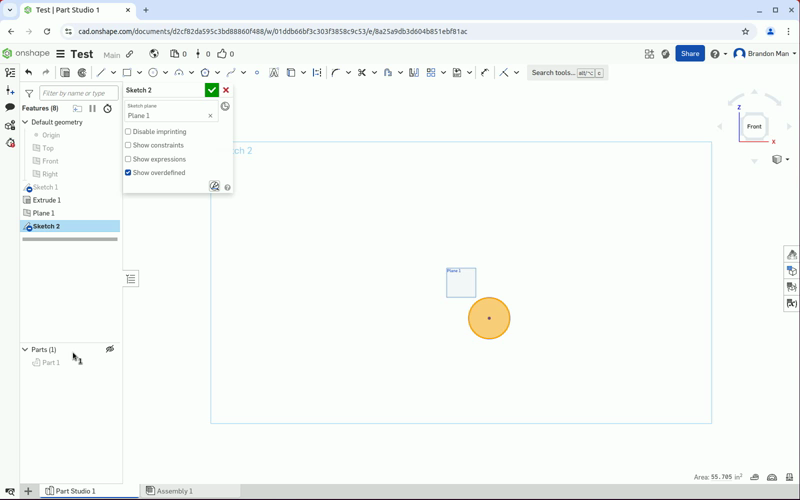
key(shift+y)
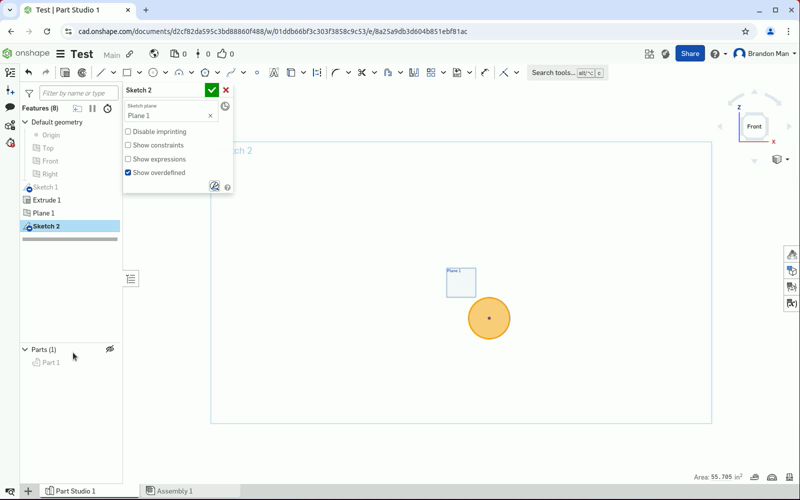
key(shift+e)
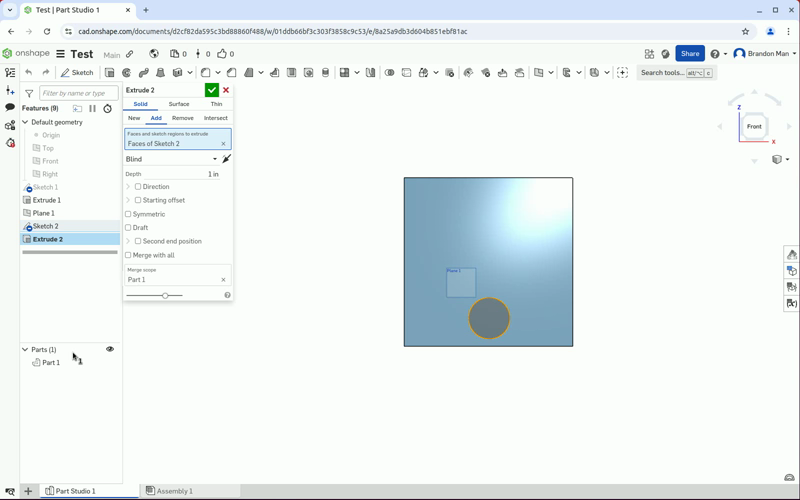
mouse_move(143, 106)
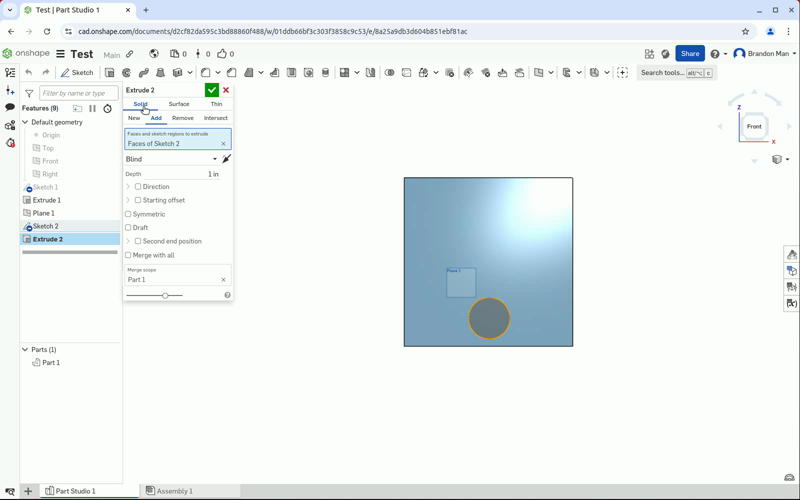
click(143, 106)
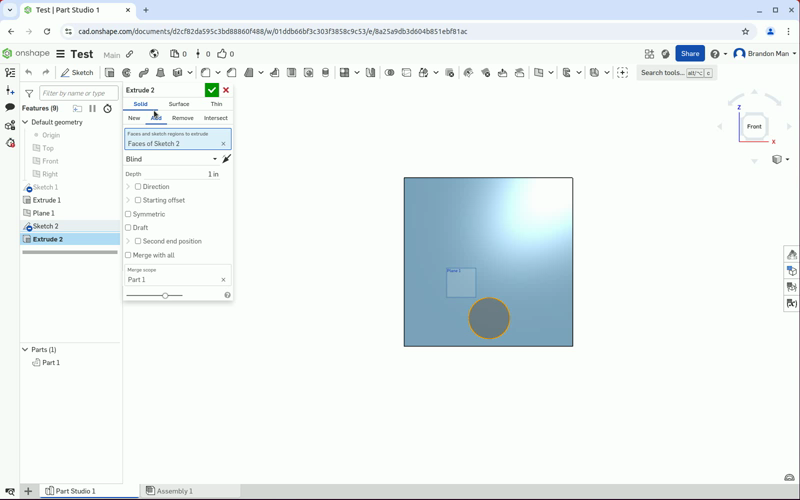
mouse_move(186, 120)
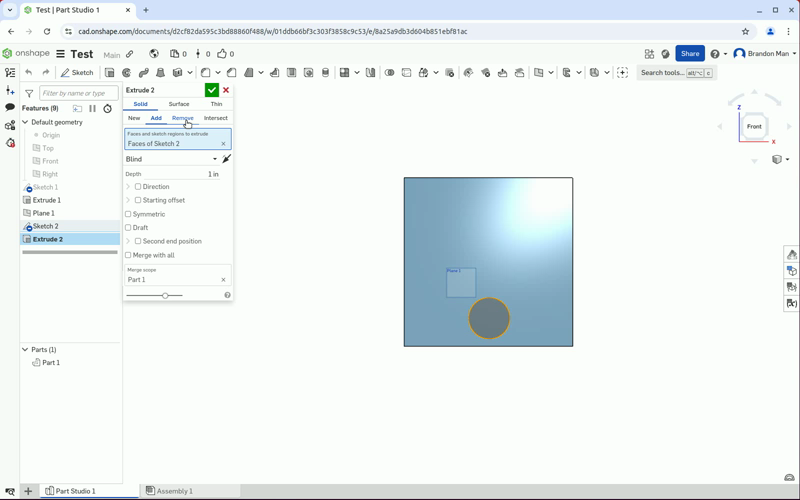
click(186, 120)
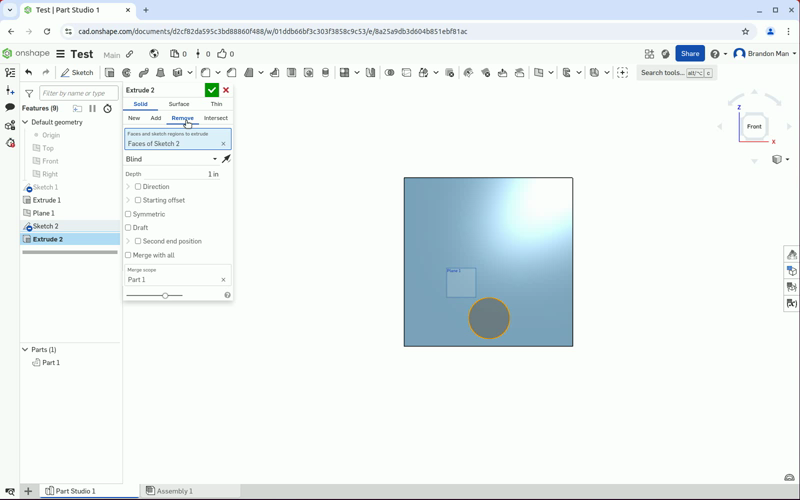
key(tab, 4)
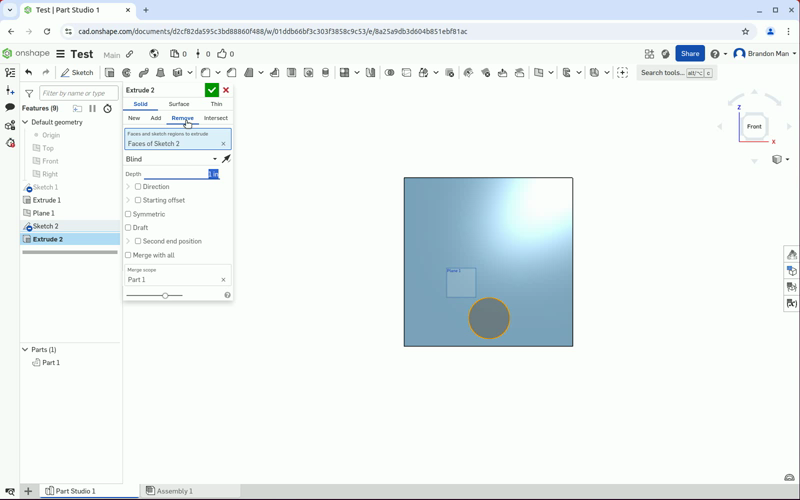
text(23.108)
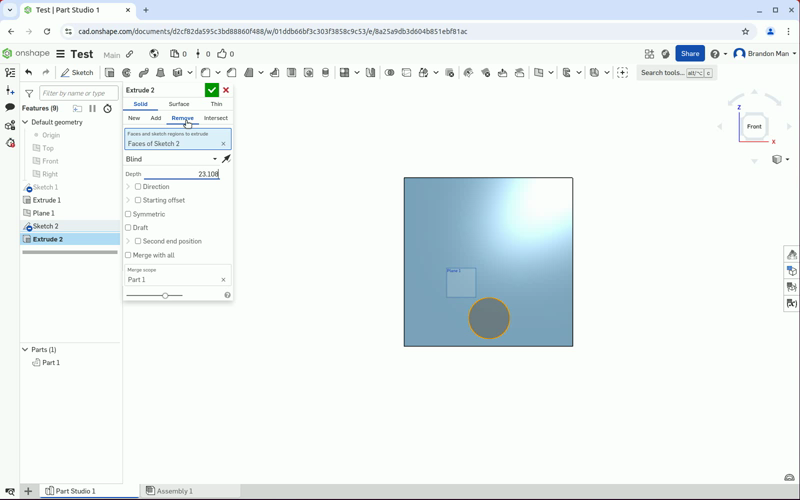
key(tab, 6)
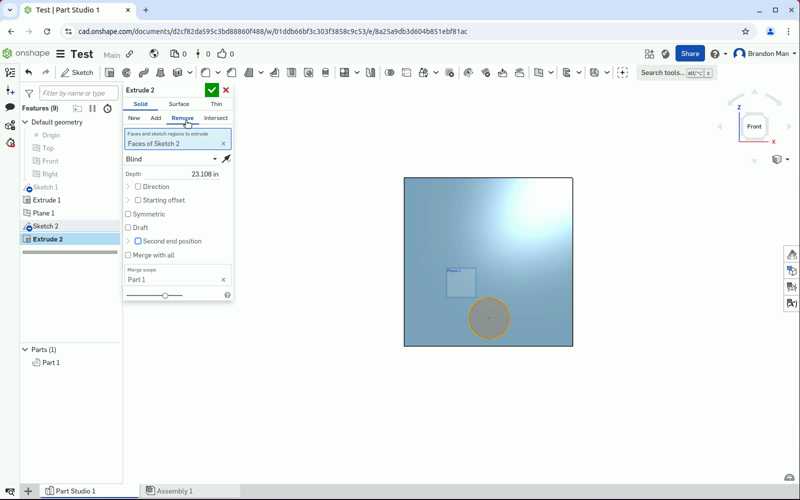
key(space)
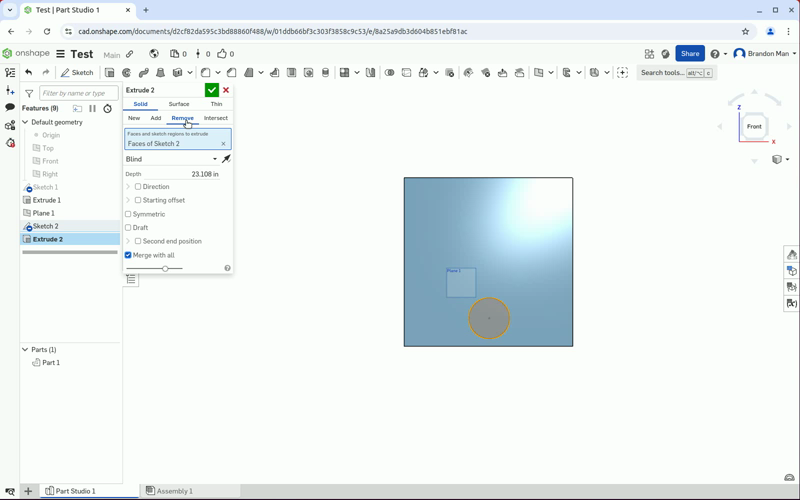
key(enter)
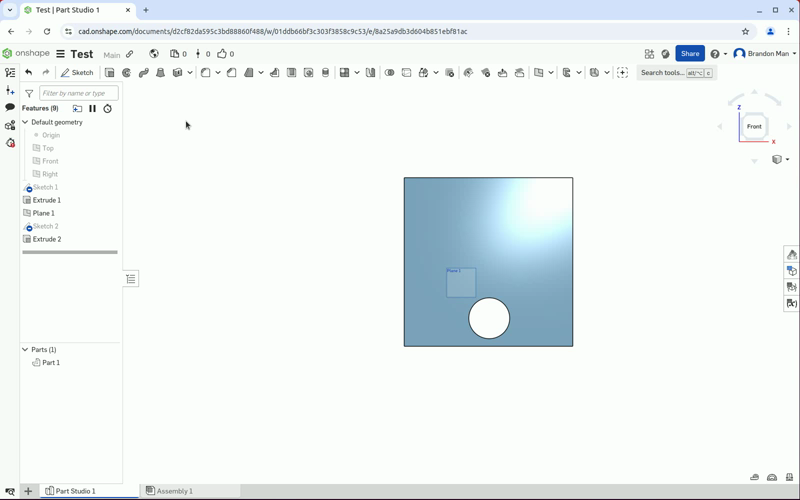
key(shift+h)
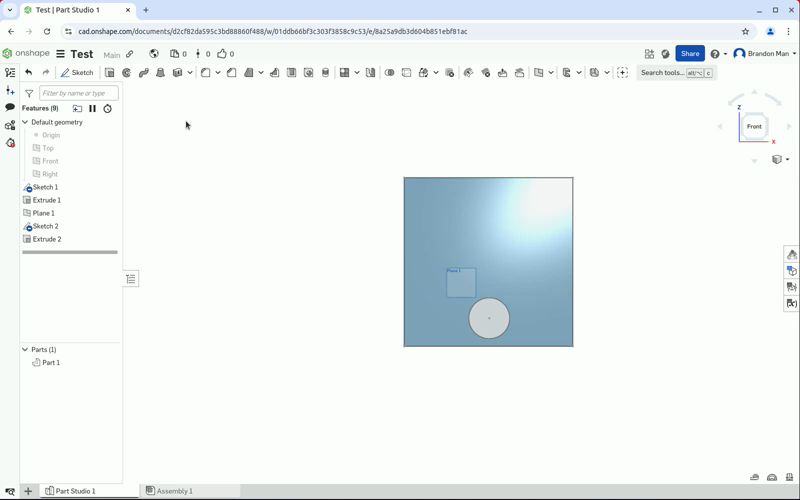
key(shift+h)
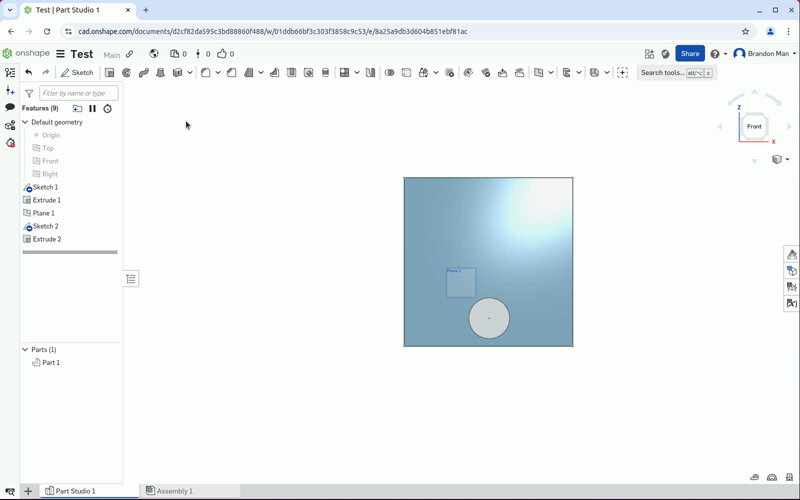
key(shift+7)
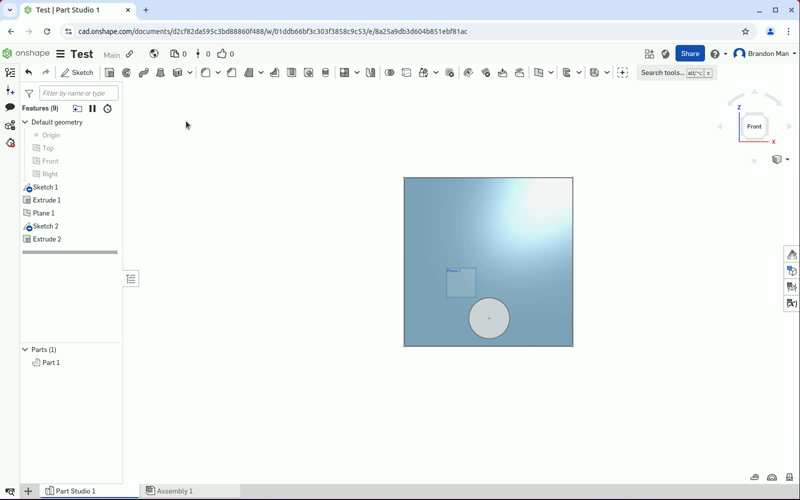
key(left, 2)
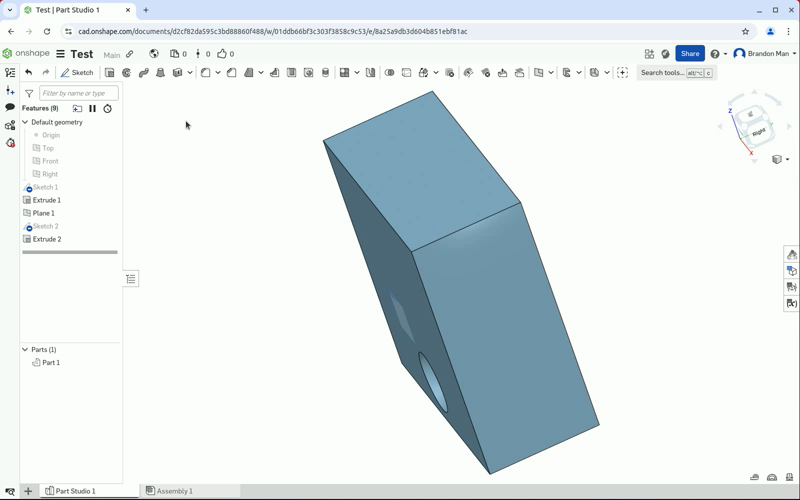
key(down, 2)
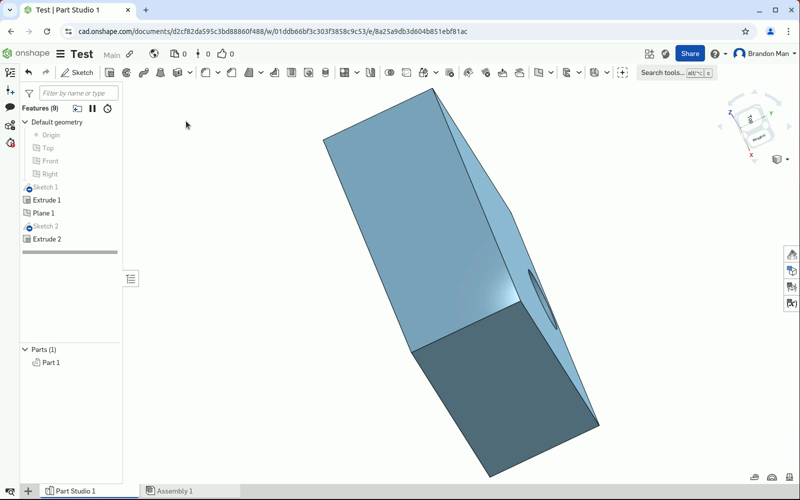
key(up, 2)
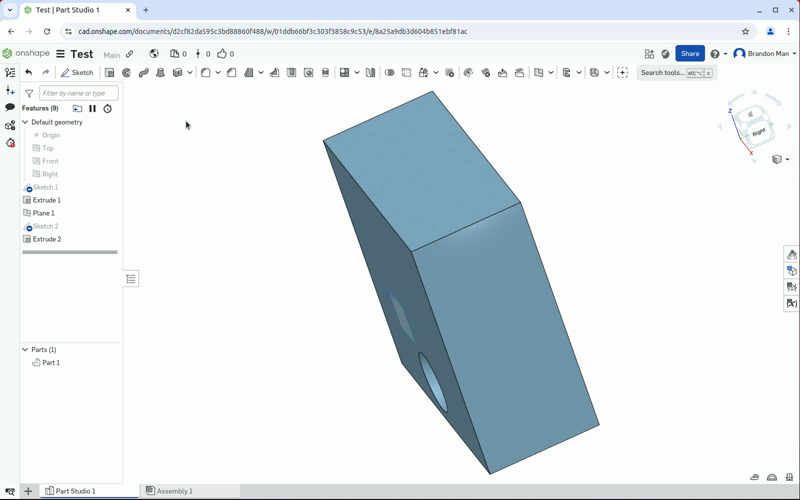
key(right, 2)
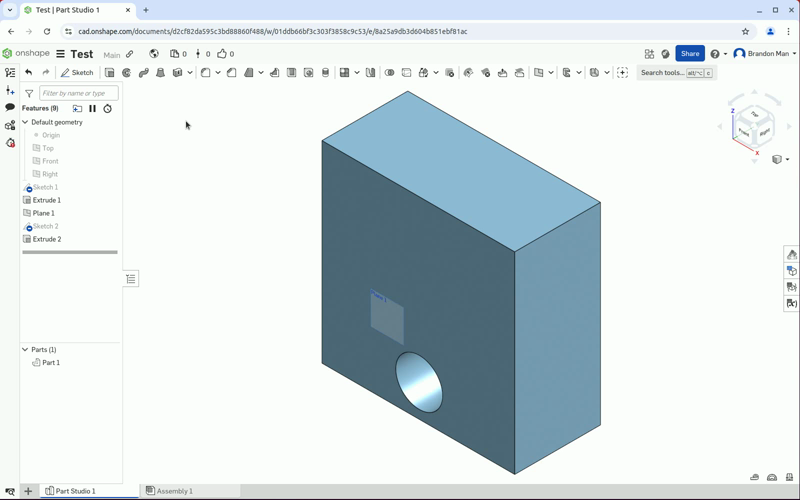
mouse_move(73, 189)
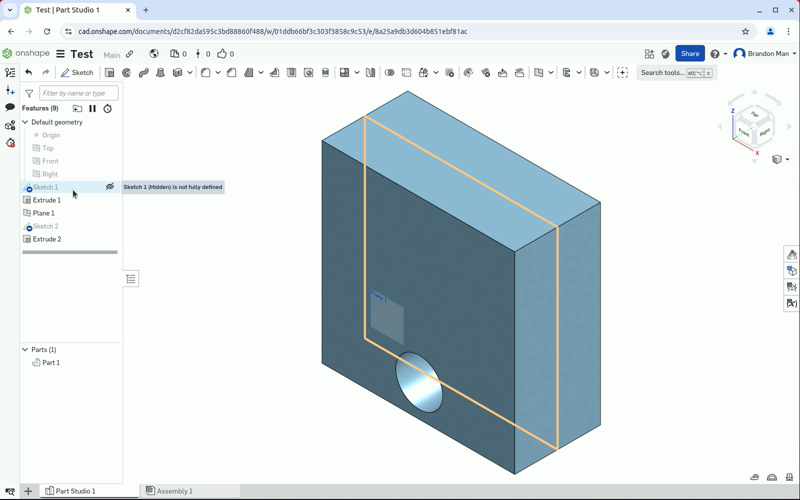
click(73, 189)